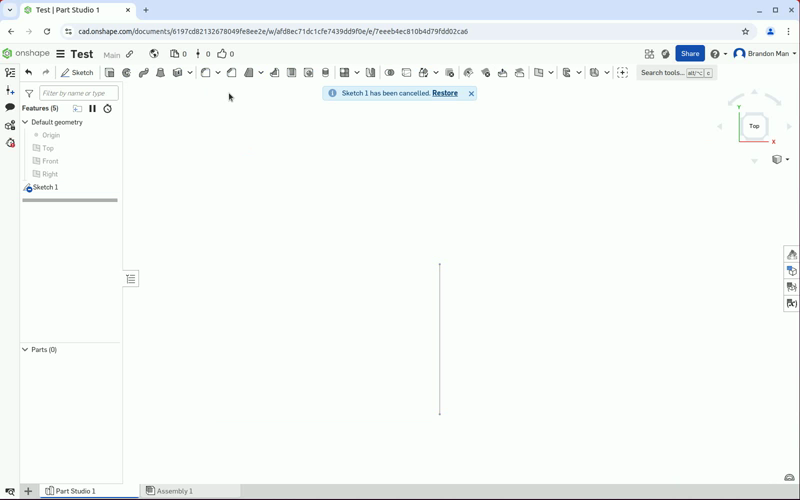
key(shift+h)
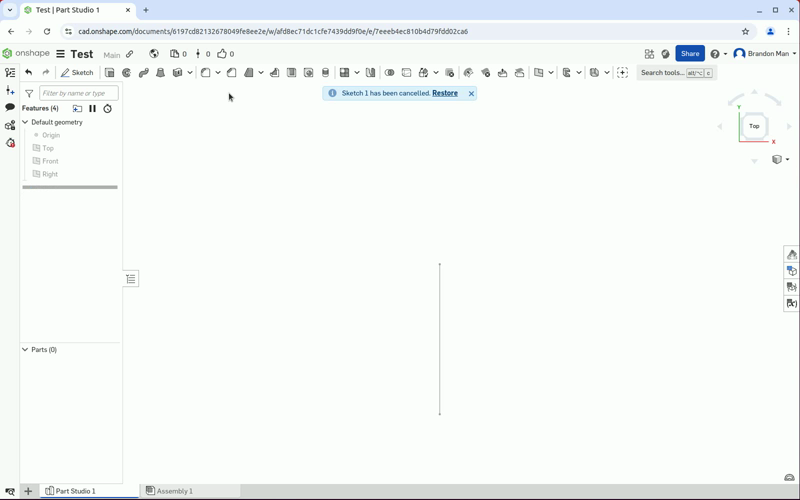
key(shift+s)
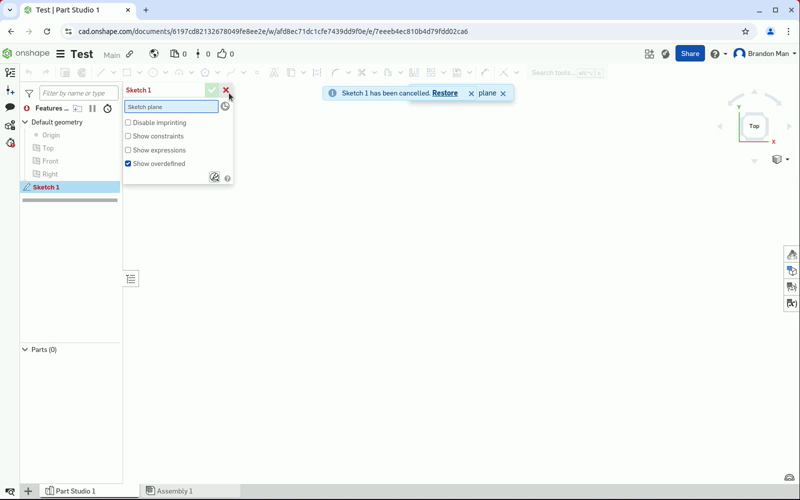
mouse_move(73, 150)
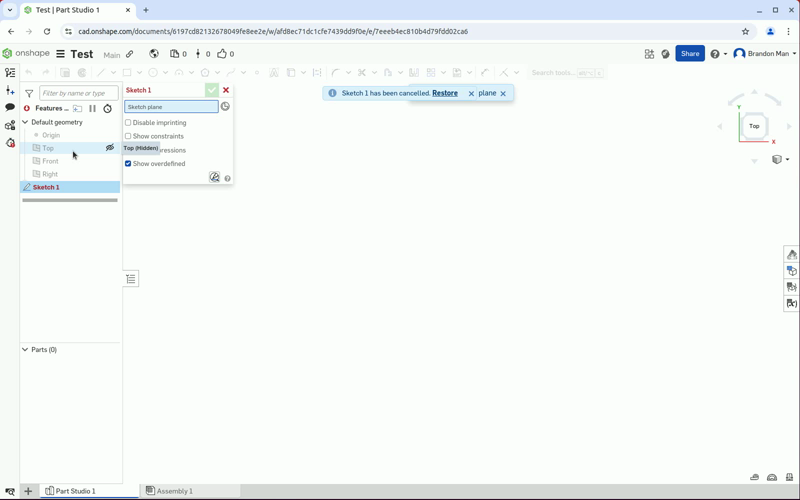
click(73, 150)
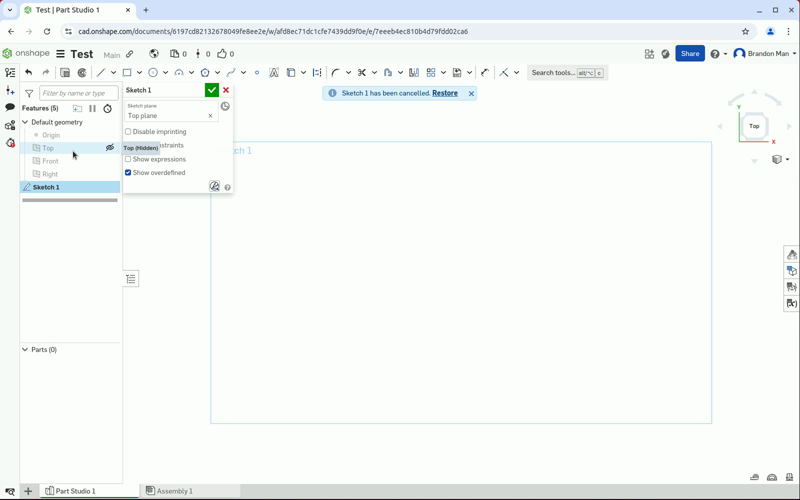
mouse_move(73, 352)
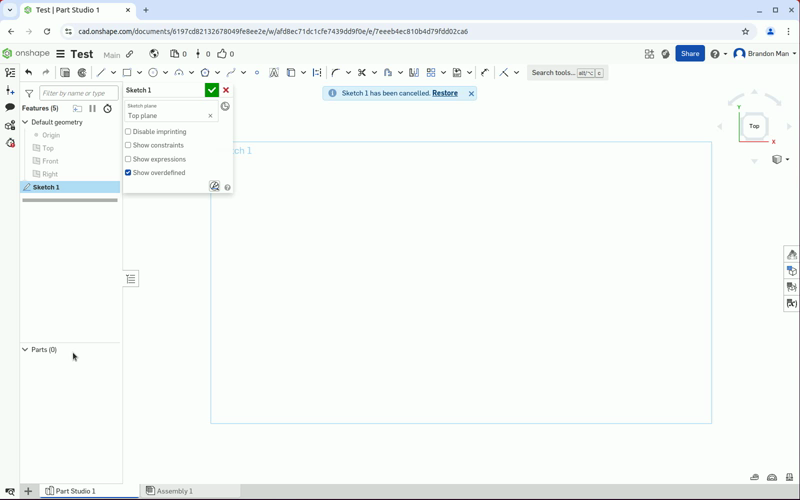
key(y)
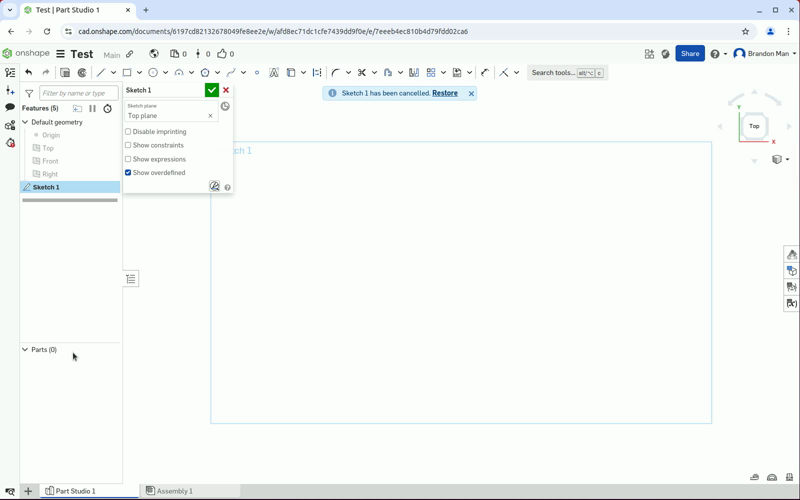
key(l)
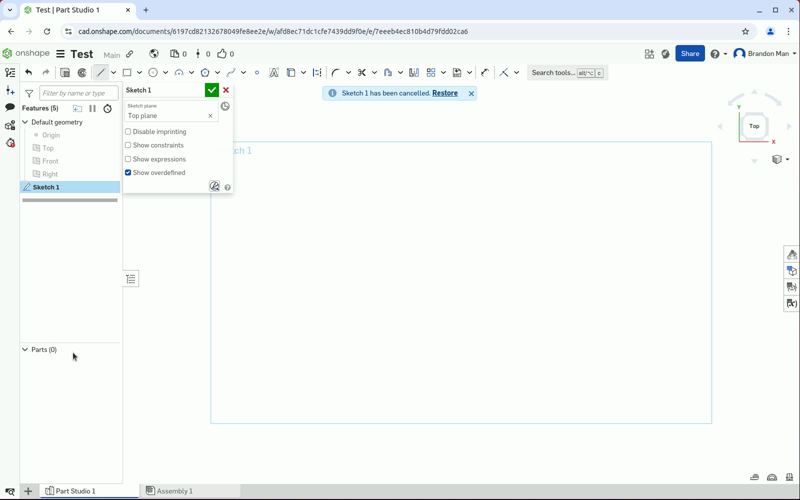
key_down(shift)
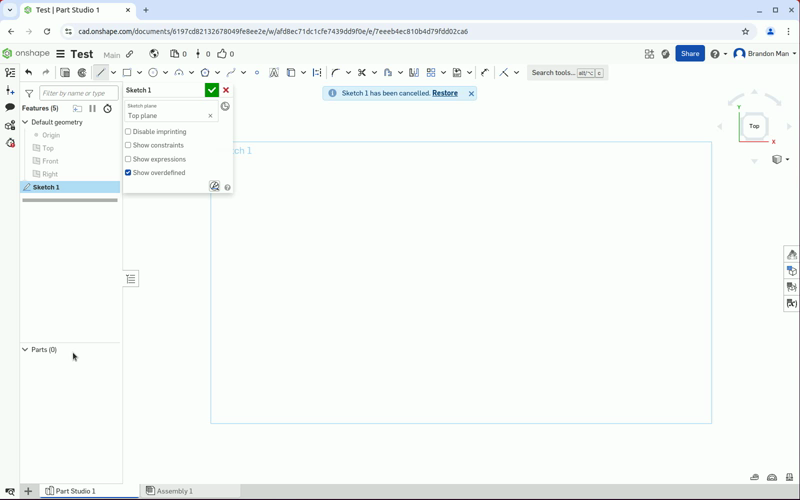
mouse_move(348, 395)
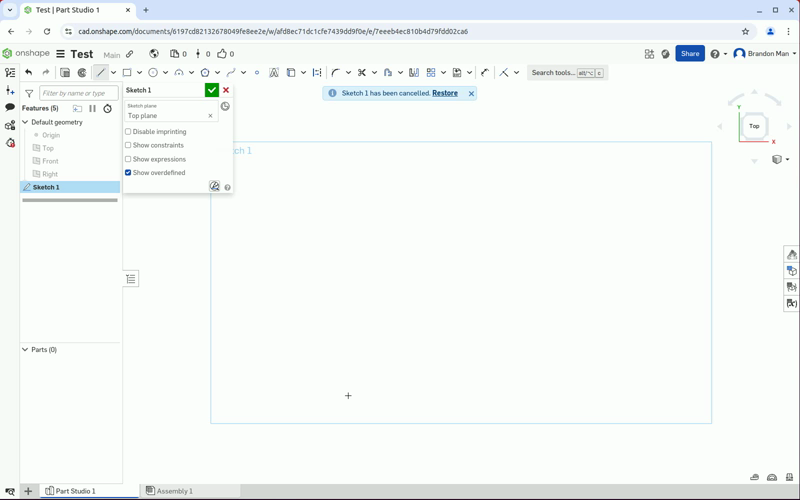
click(348, 395)
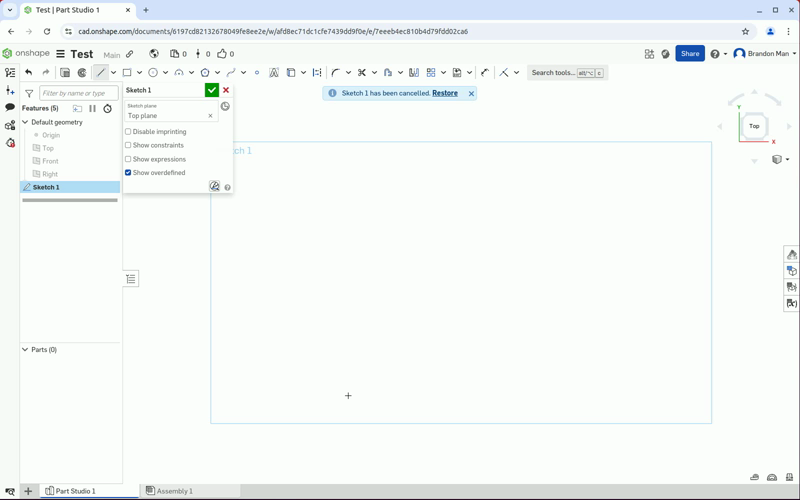
key_up(shift)
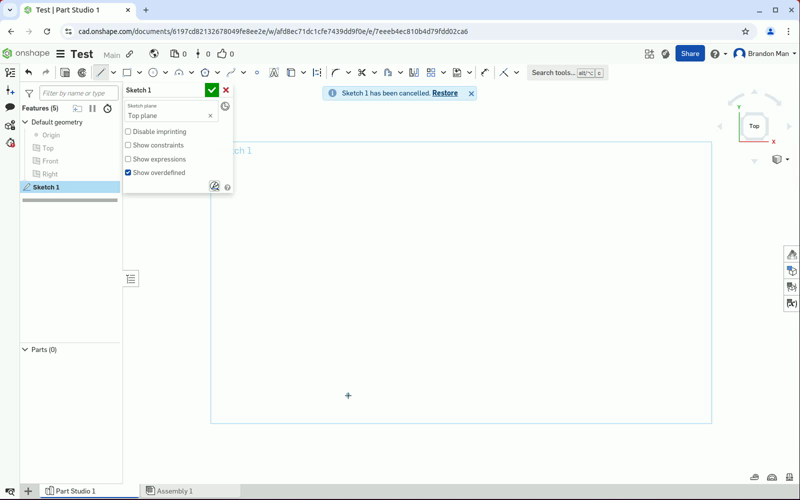
key_down(shift)
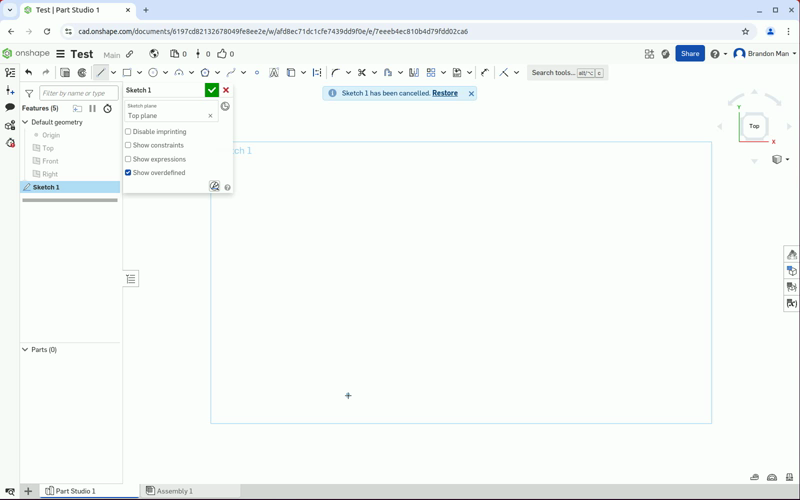
mouse_move(572, 395)
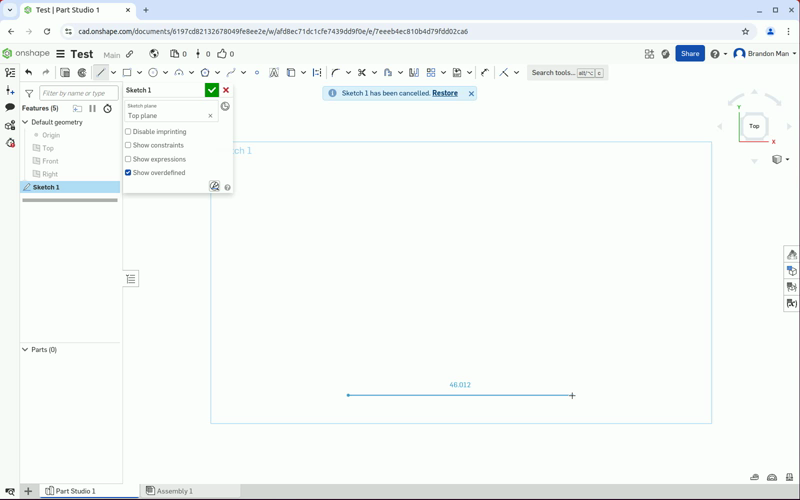
click(572, 395)
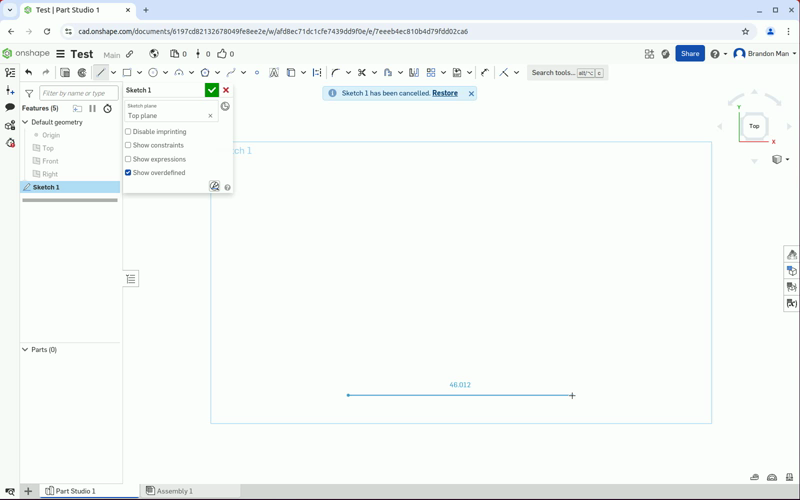
key_up(shift)
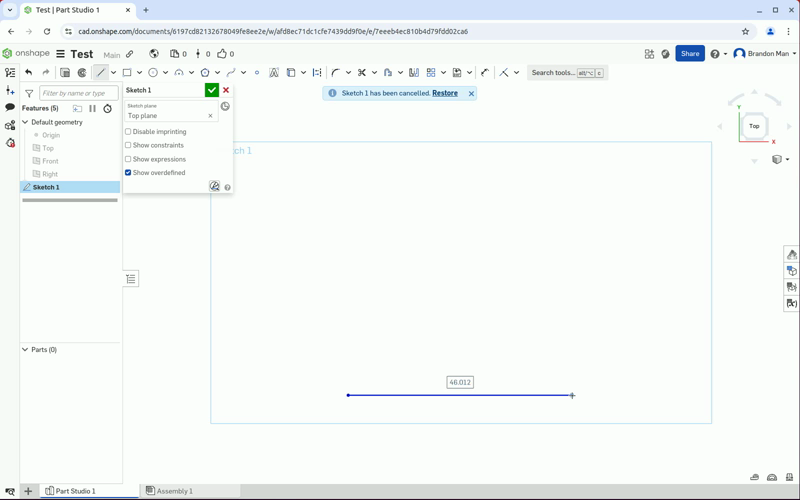
key_down(shift)
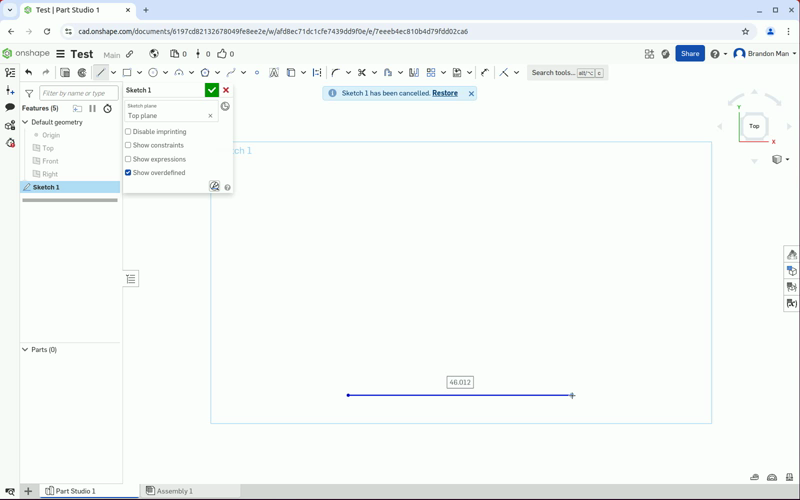
mouse_move(572, 171)
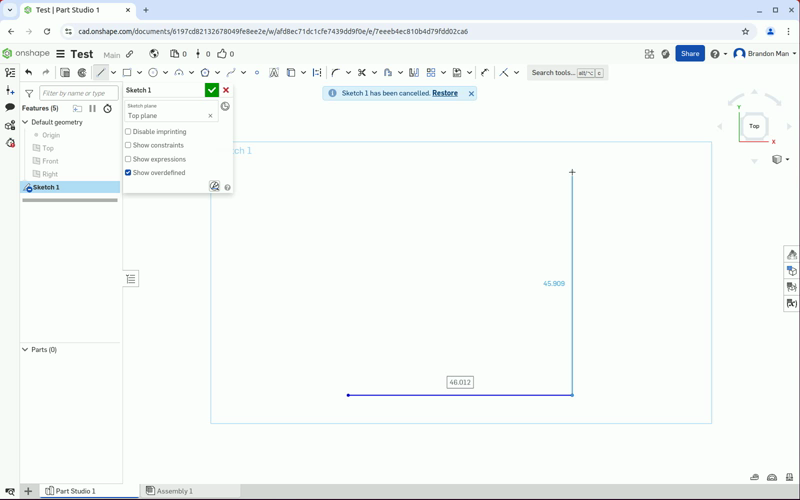
click(572, 171)
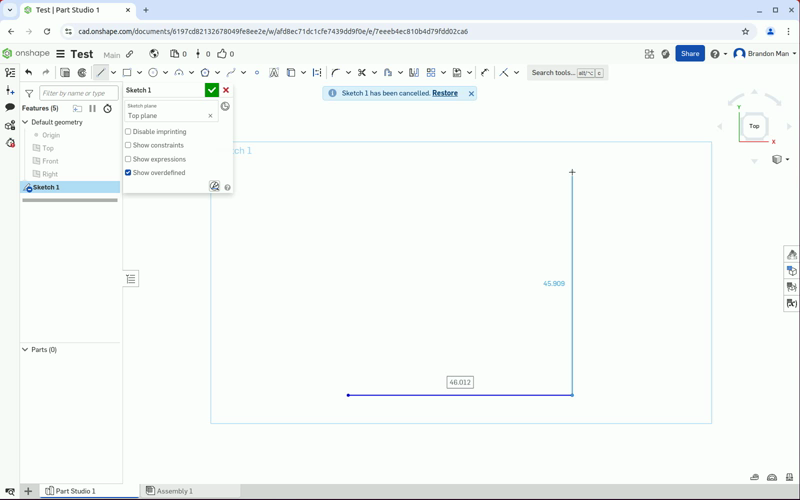
key_up(shift)
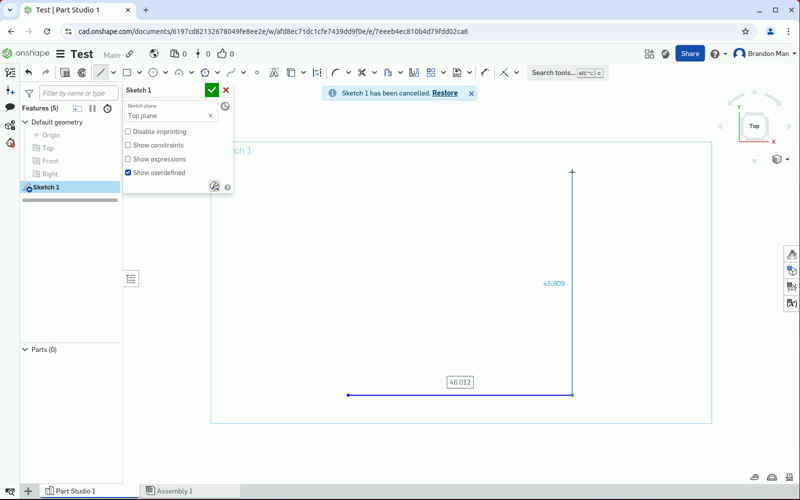
key_down(shift)
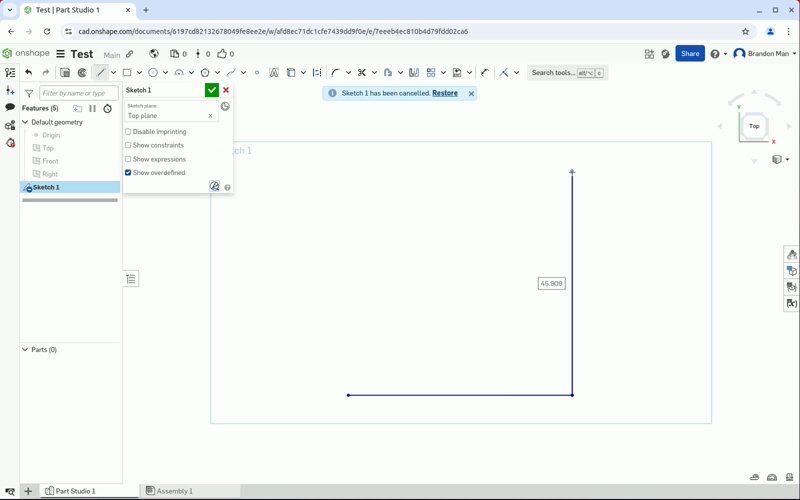
mouse_move(348, 171)
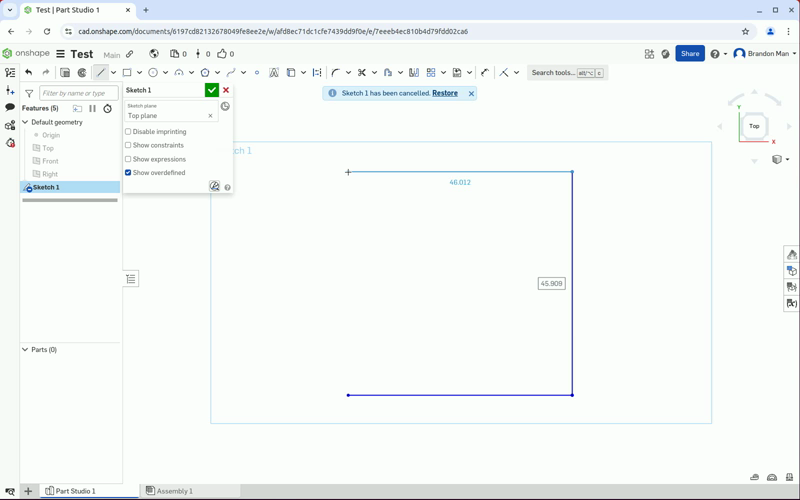
click(348, 171)
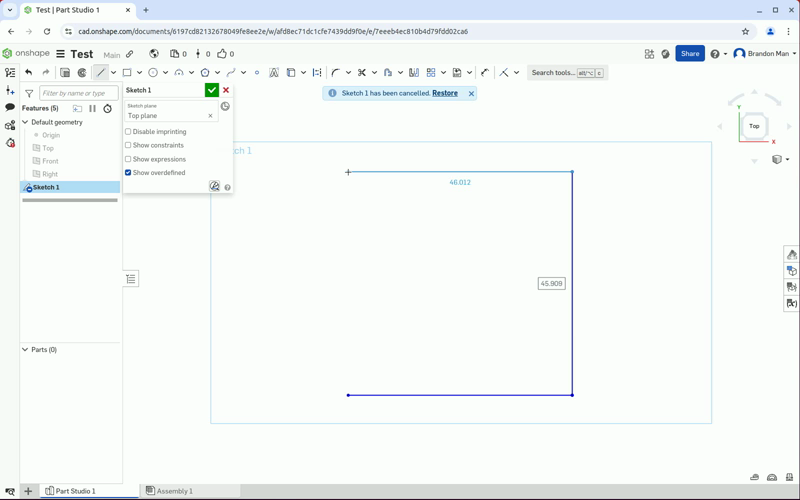
key_up(shift)
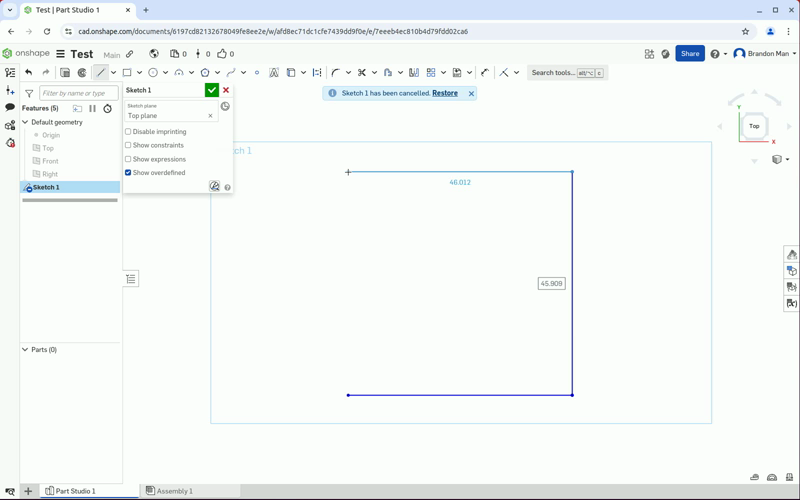
key_down(shift)
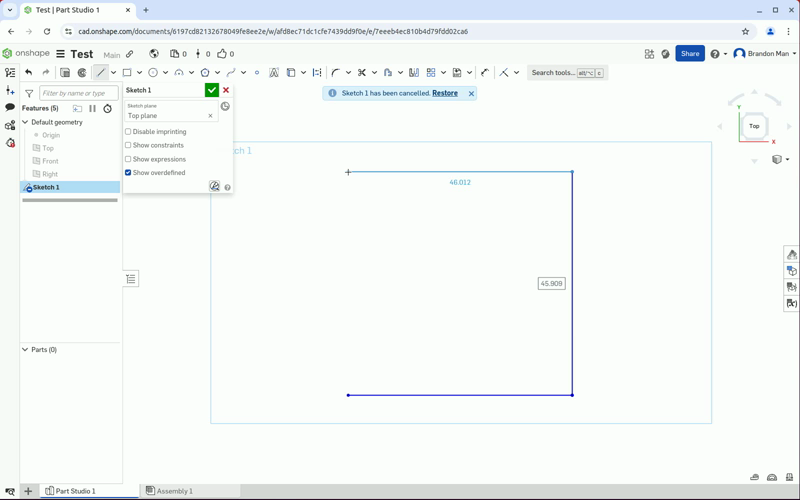
mouse_move(348, 395)
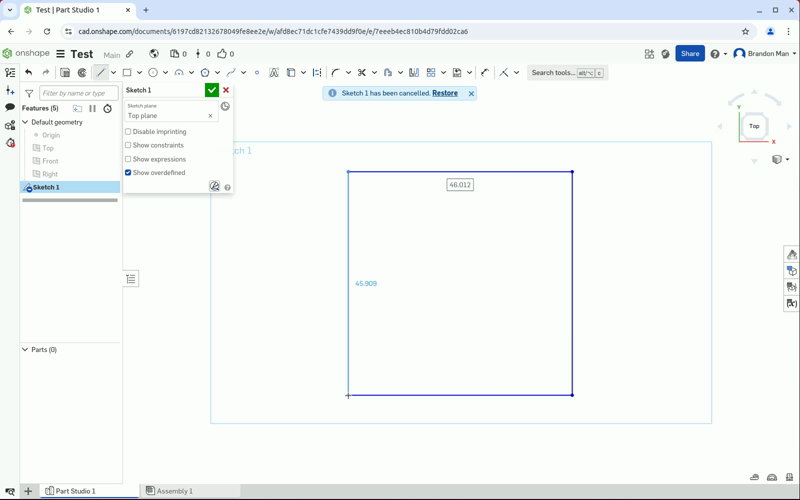
key_up(shift)
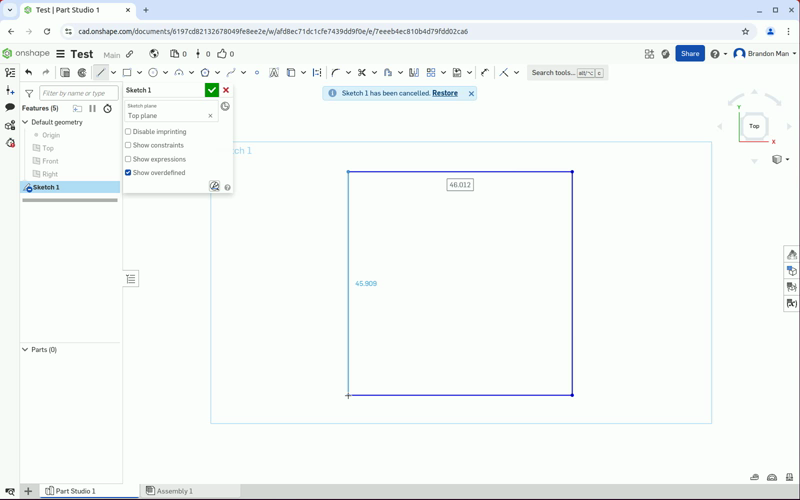
click(348, 395)
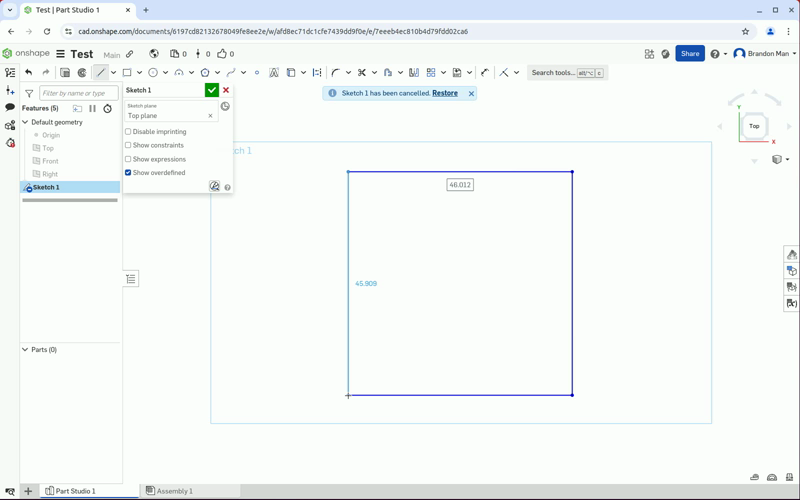
key(esc)
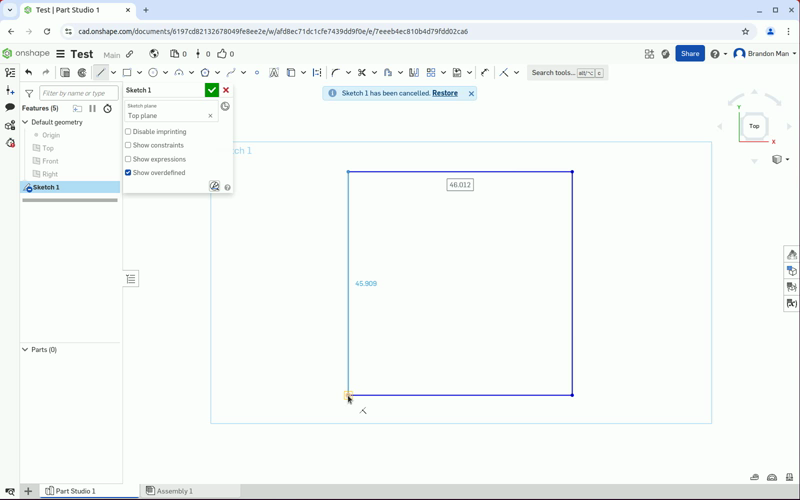
mouse_move(514, 256)
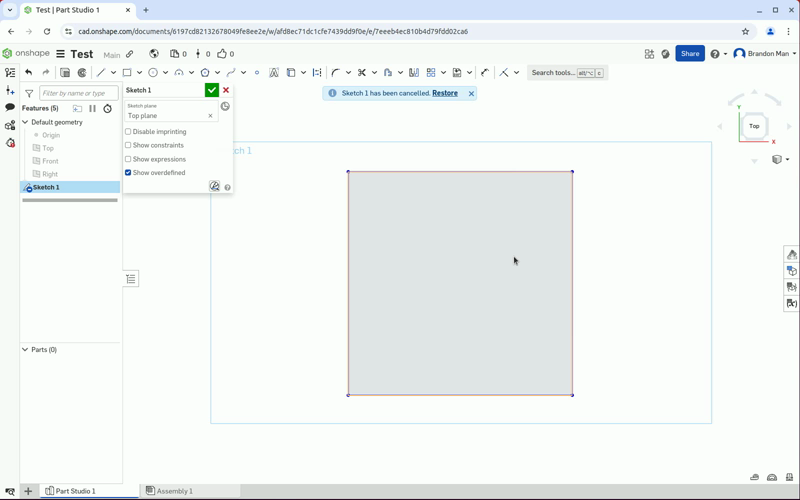
click(514, 256)
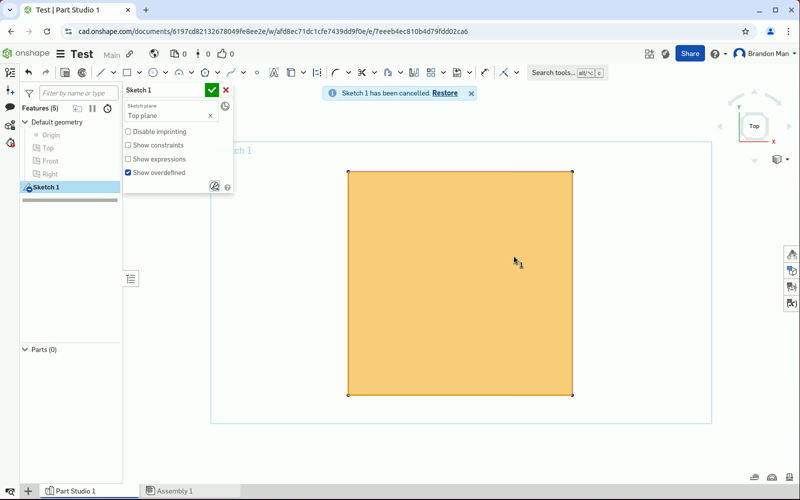
mouse_move(73, 352)
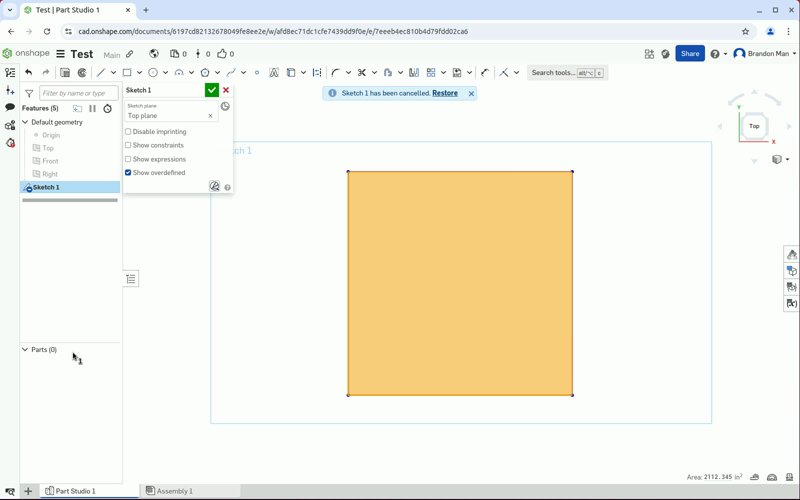
key(shift+y)
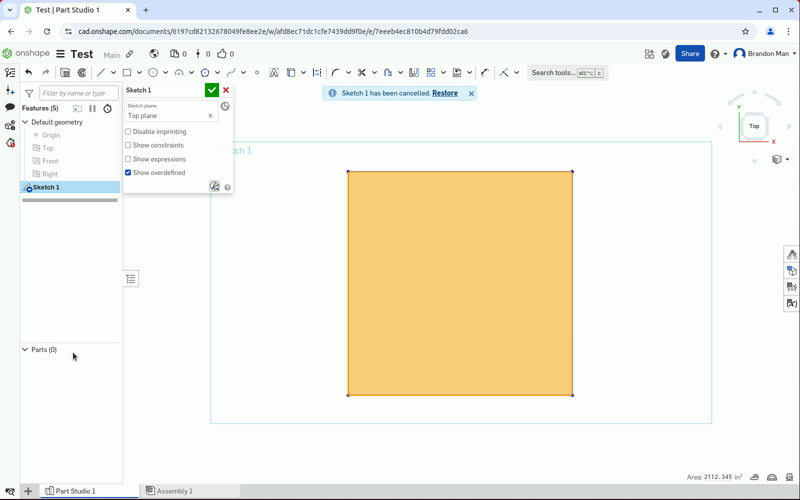
key(shift+e)
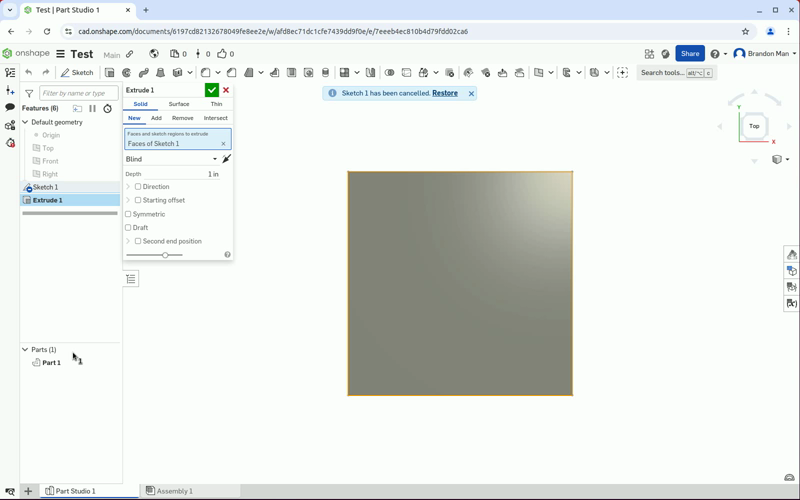
mouse_move(143, 106)
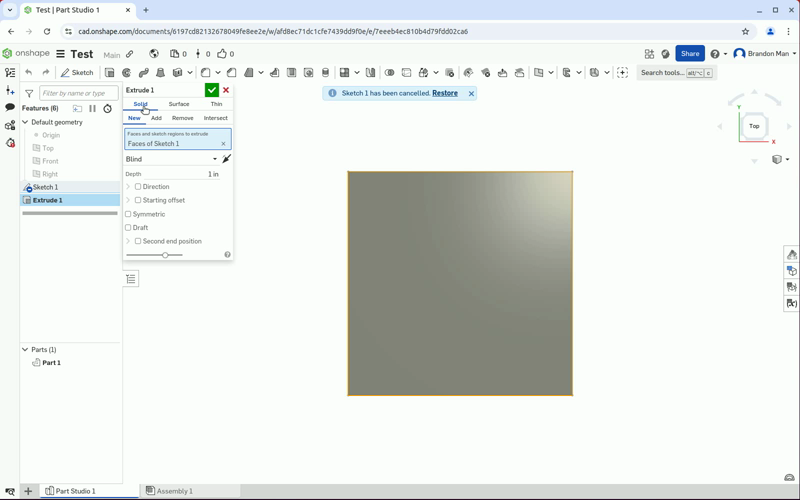
click(143, 106)
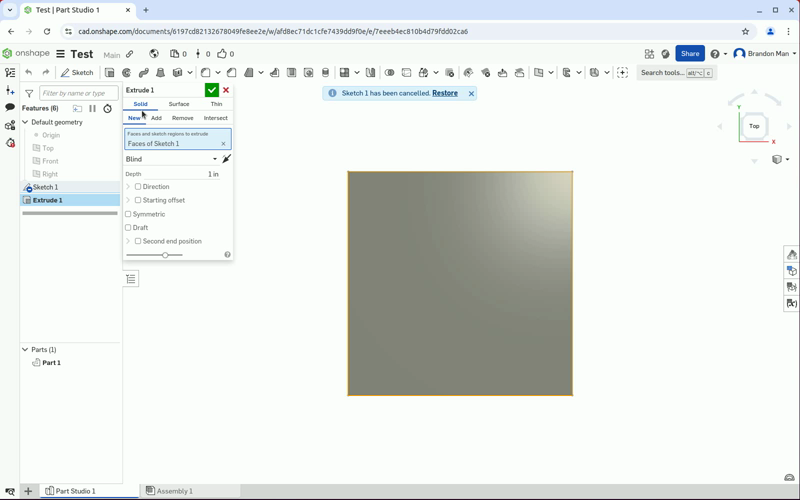
mouse_move(137, 120)
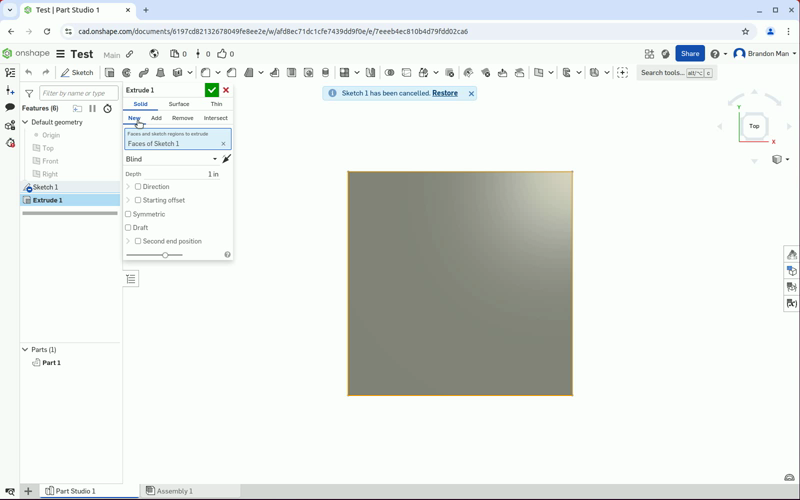
click(137, 120)
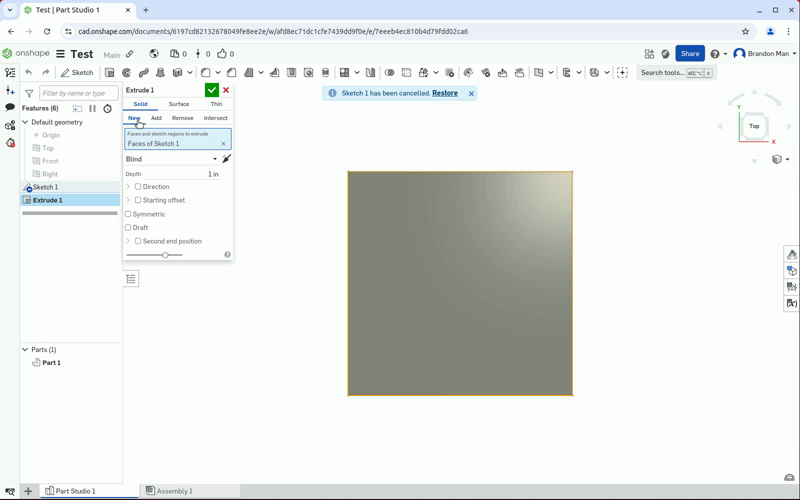
key(tab, 4)
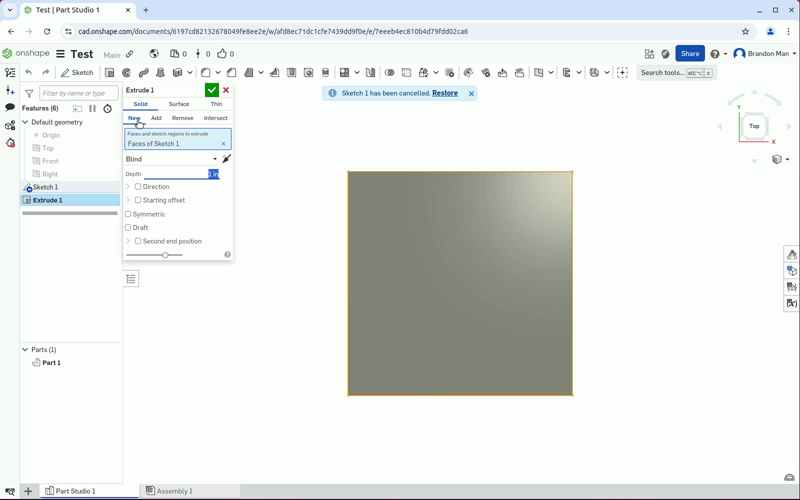
text(6.018)
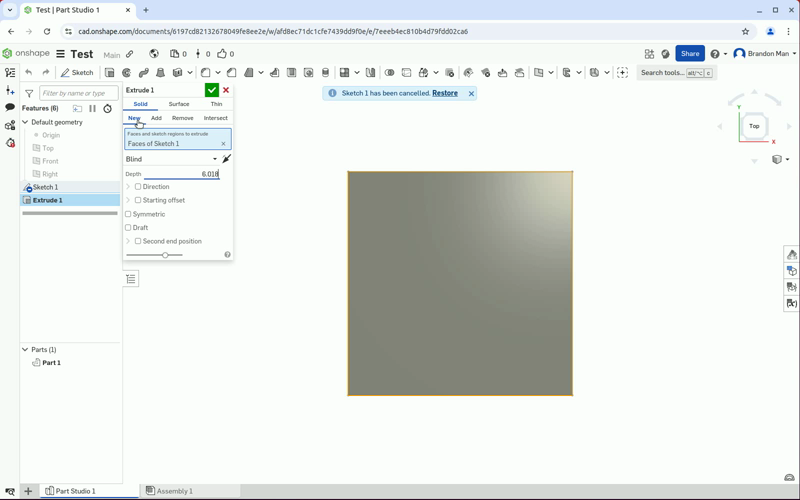
key(enter)
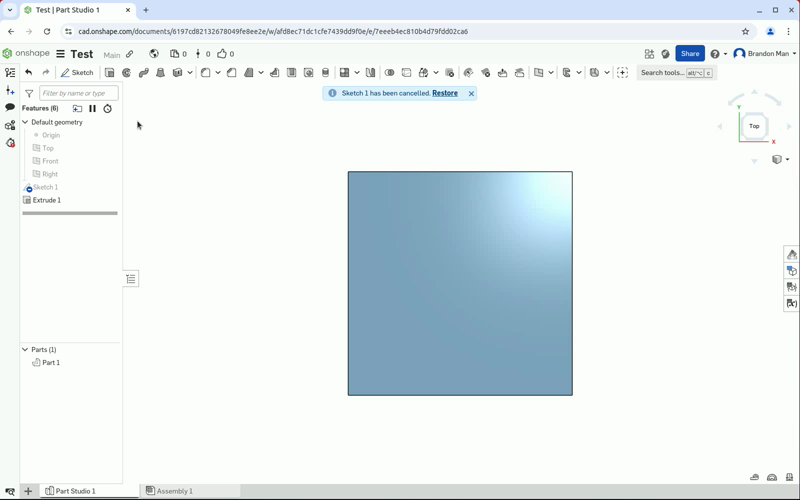
key(shift+h)
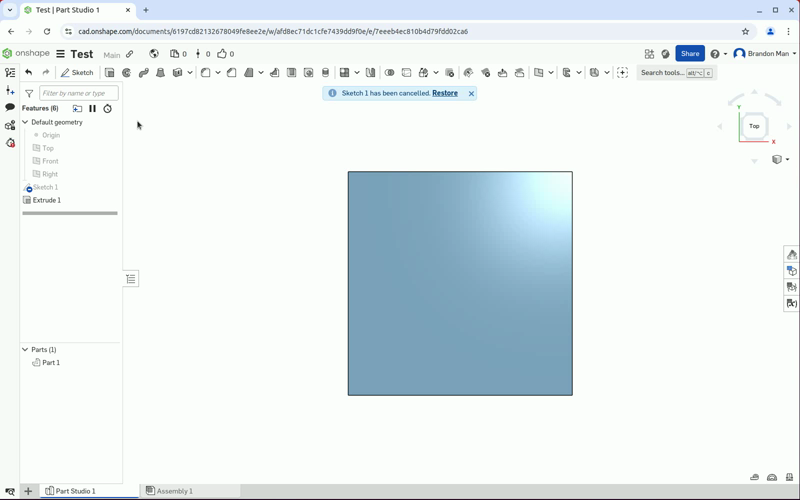
key(shift+h)
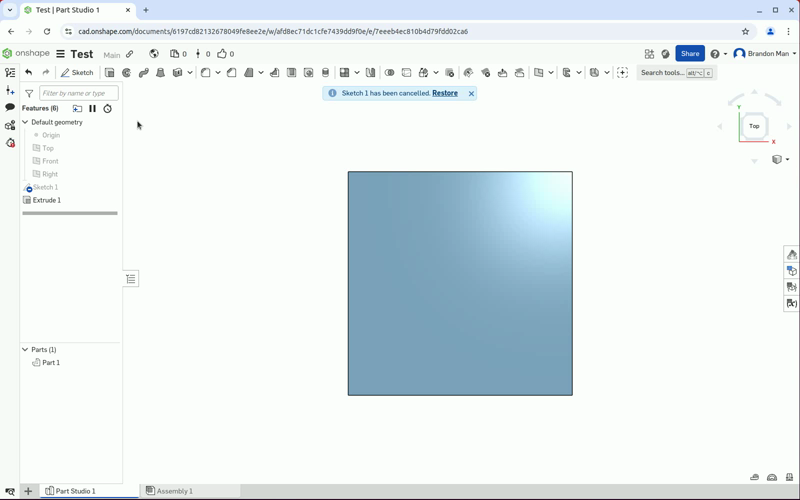
mouse_move(73, 189)
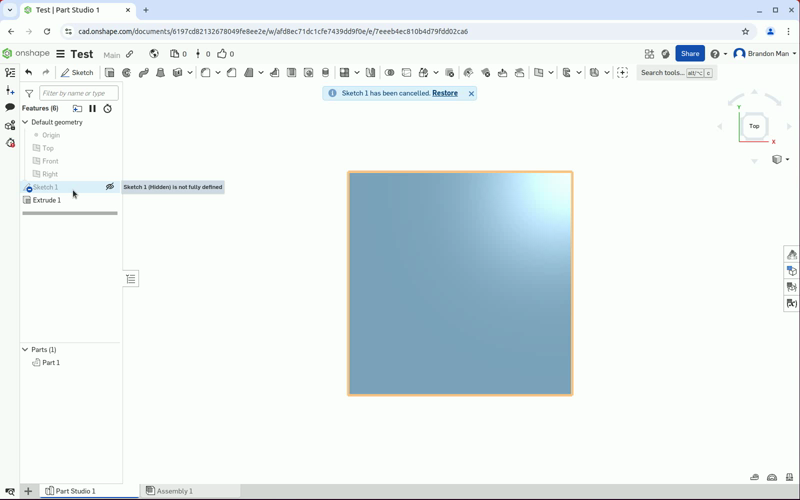
click(73, 189)
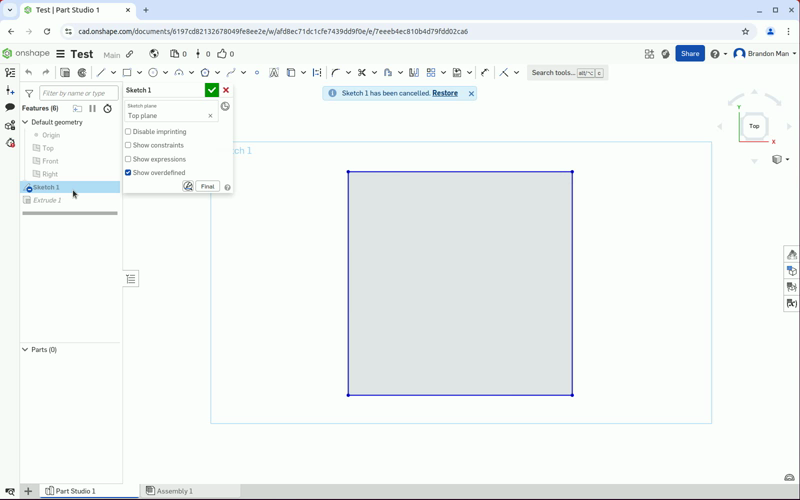
mouse_move(229, 92)
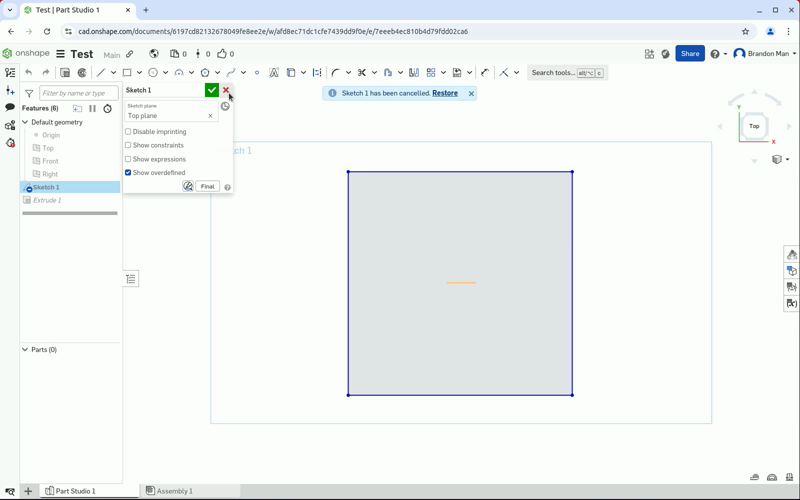
click(229, 92)
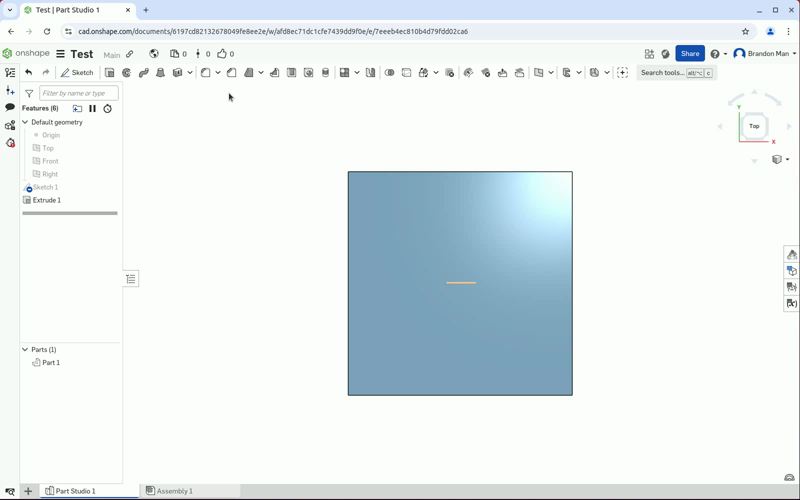
mouse_move(541, 75)
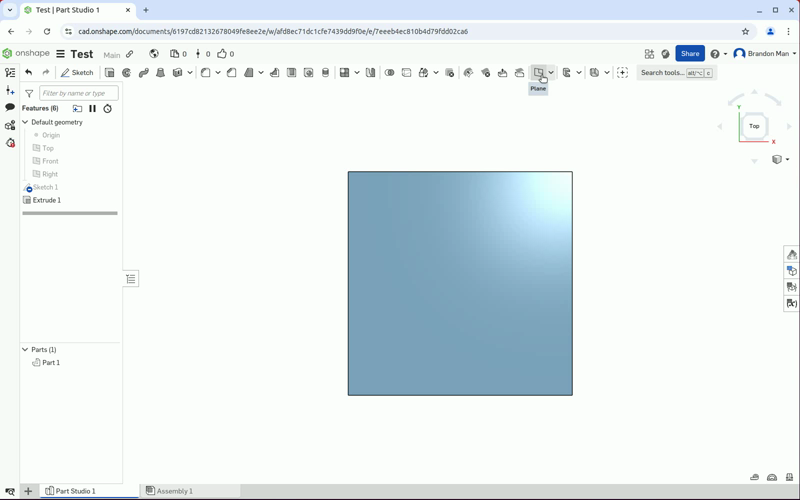
click(541, 75)
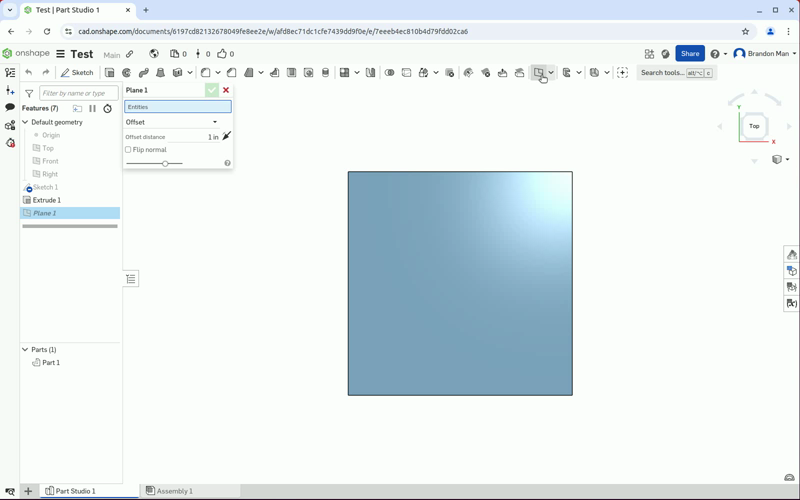
mouse_move(73, 150)
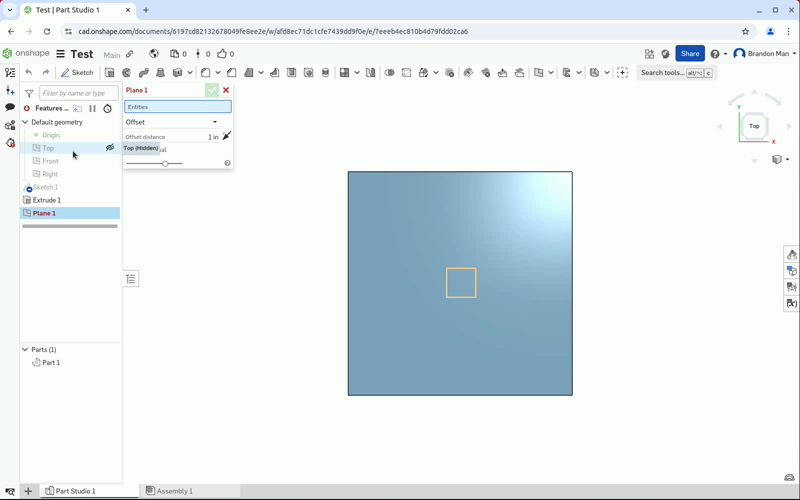
click(73, 150)
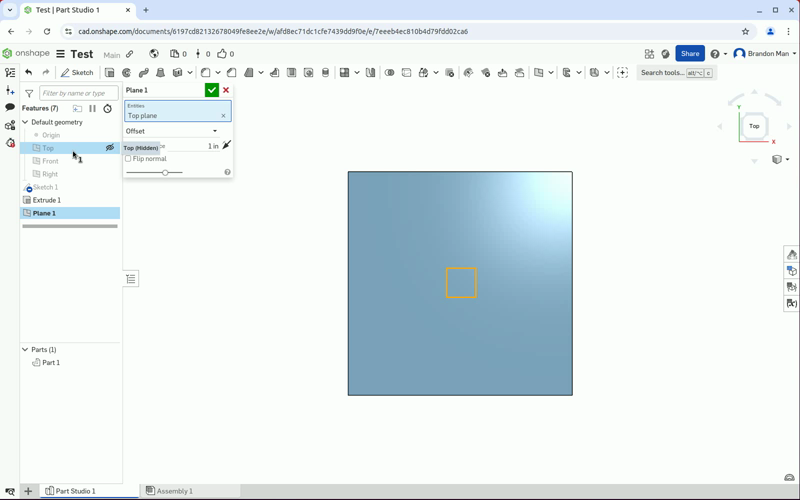
key(tab, 2)
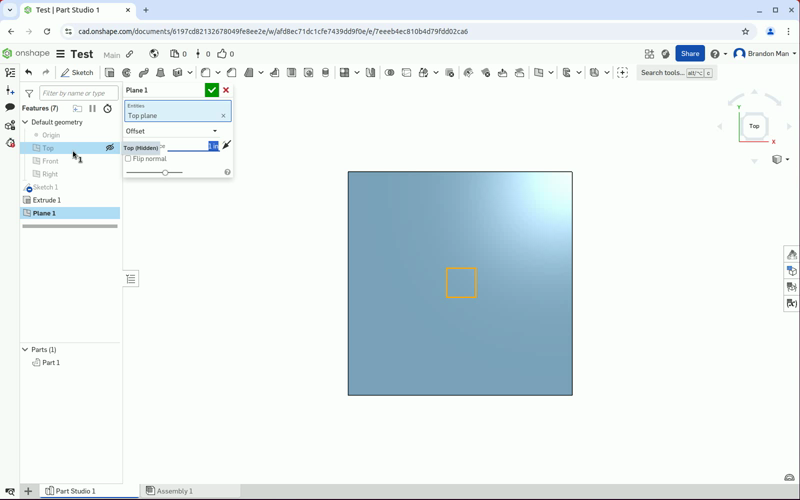
text(6.008)
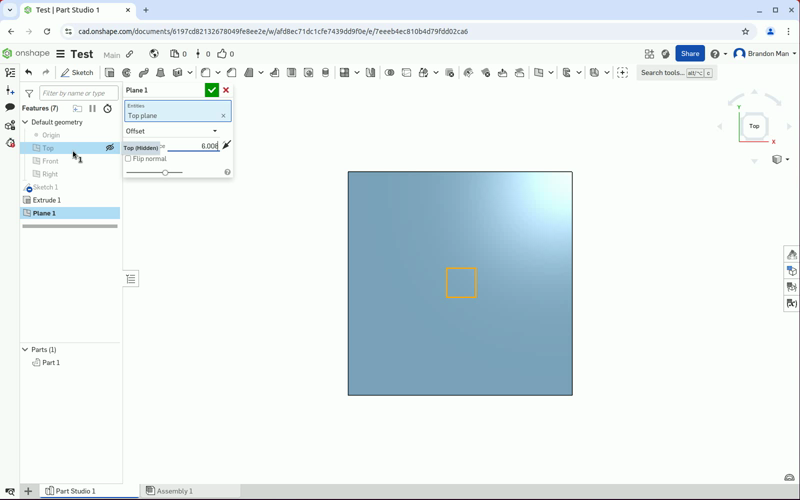
key(enter, 2)
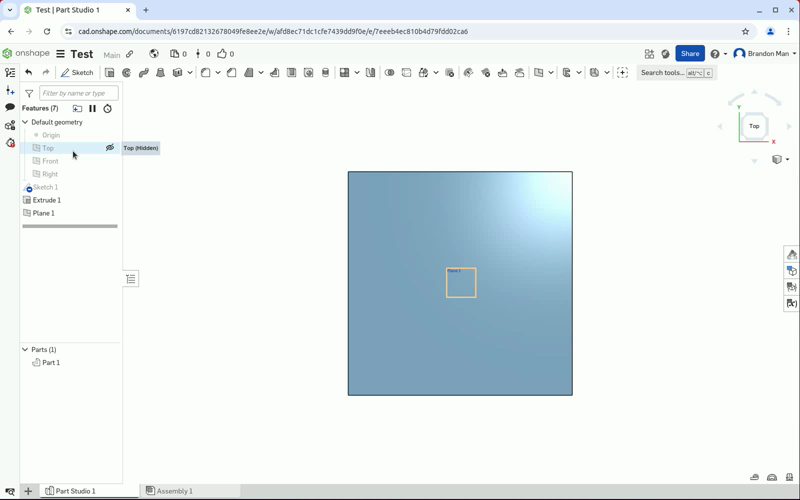
key(shift+s)
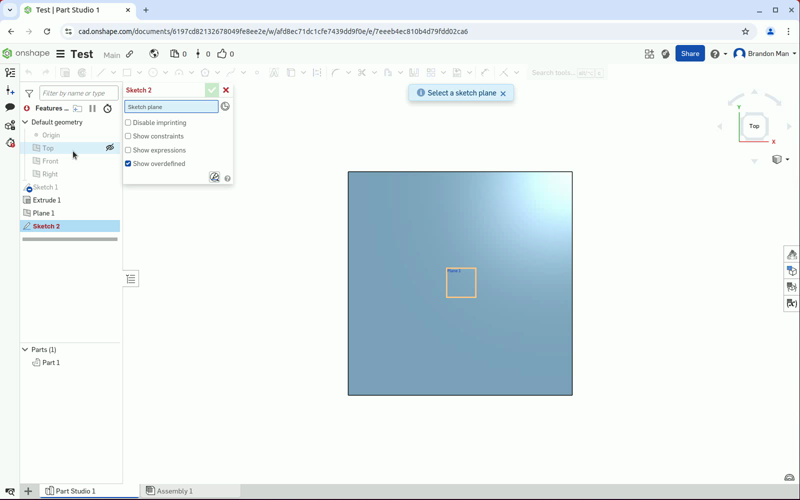
mouse_move(73, 215)
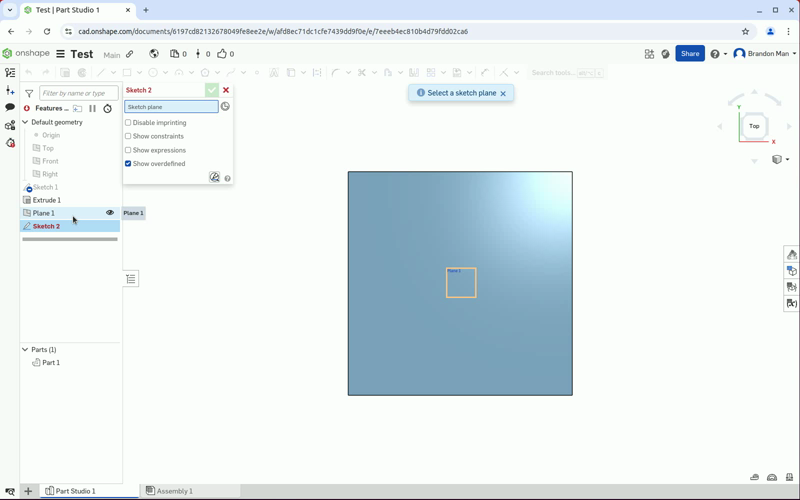
click(73, 215)
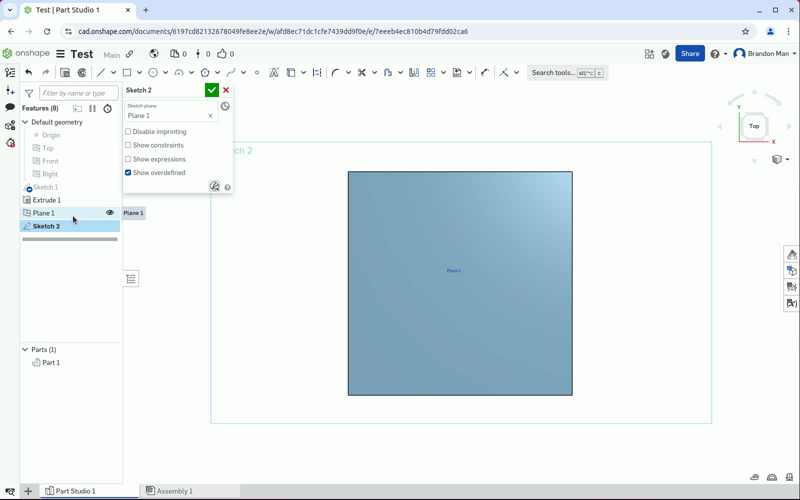
mouse_move(73, 352)
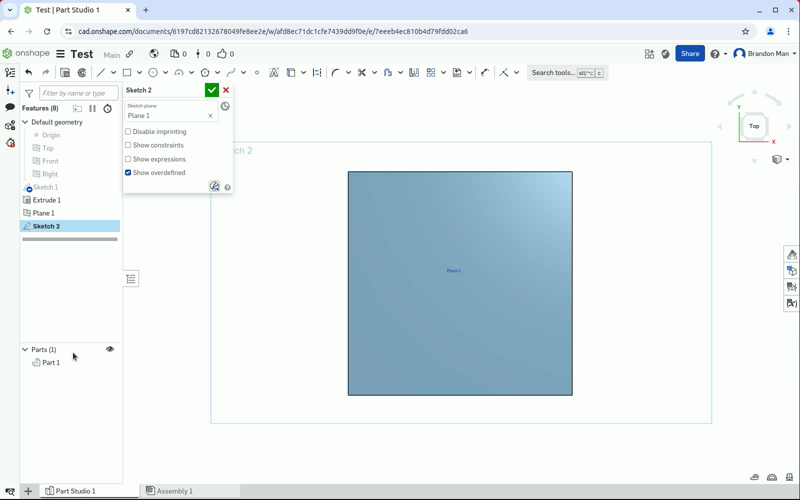
key(y)
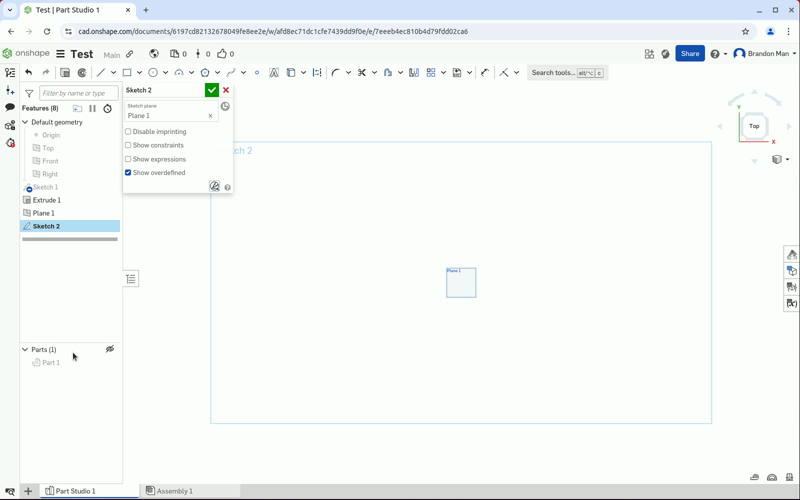
key(c)
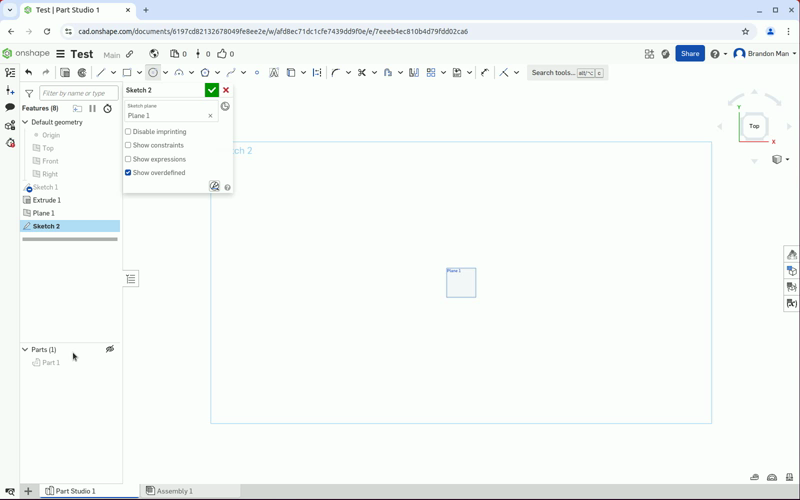
key_down(shift)
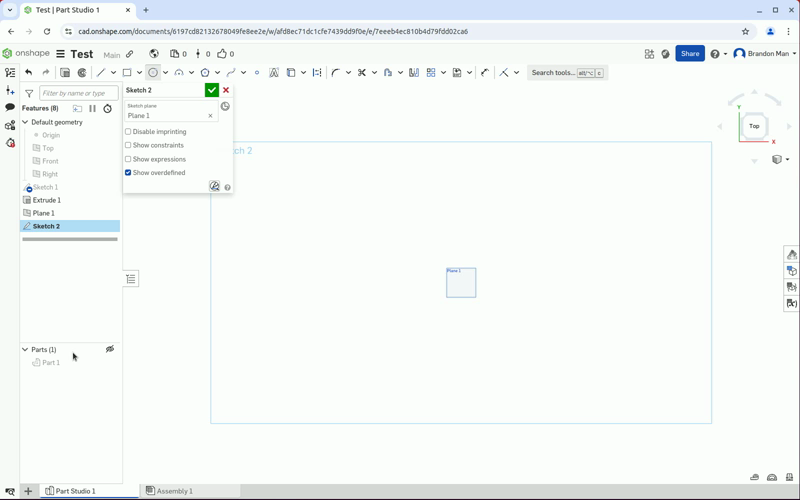
mouse_move(461, 282)
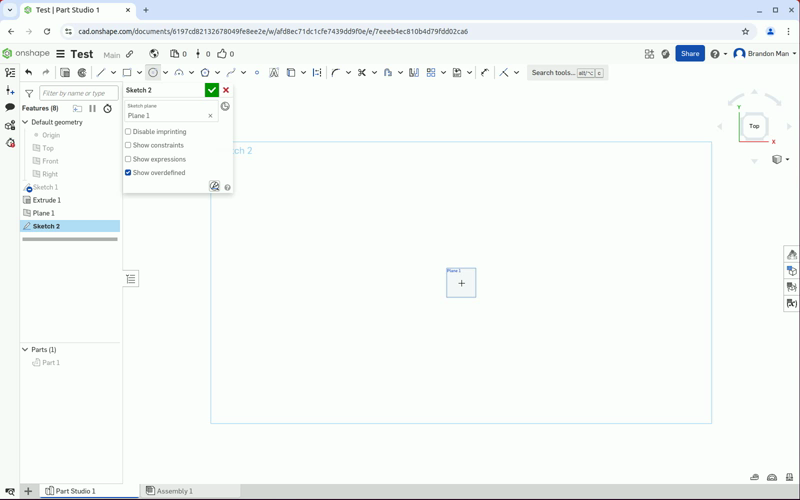
click(461, 282)
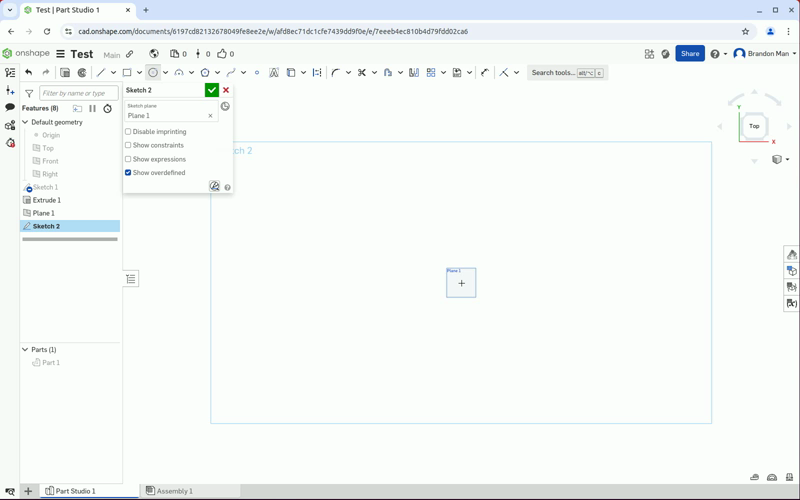
key_up(shift)
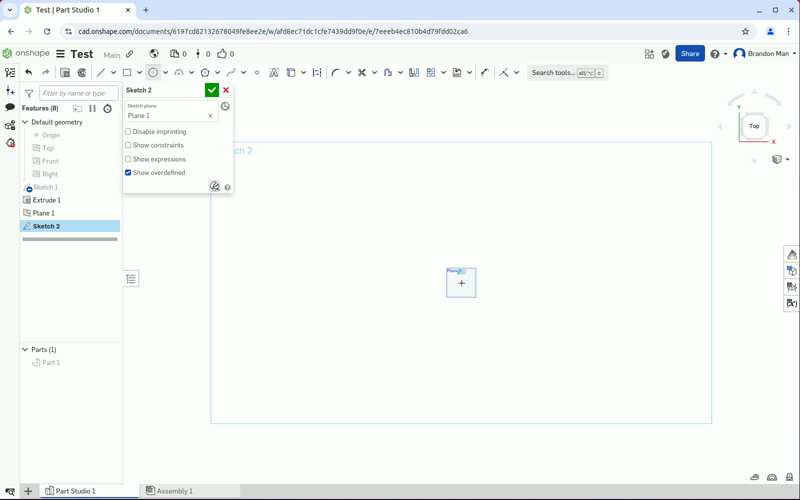
mouse_move(484, 282)
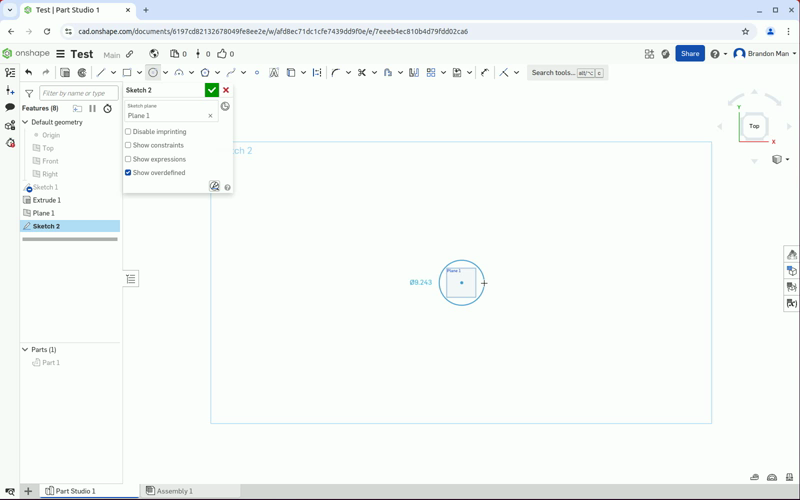
click(484, 282)
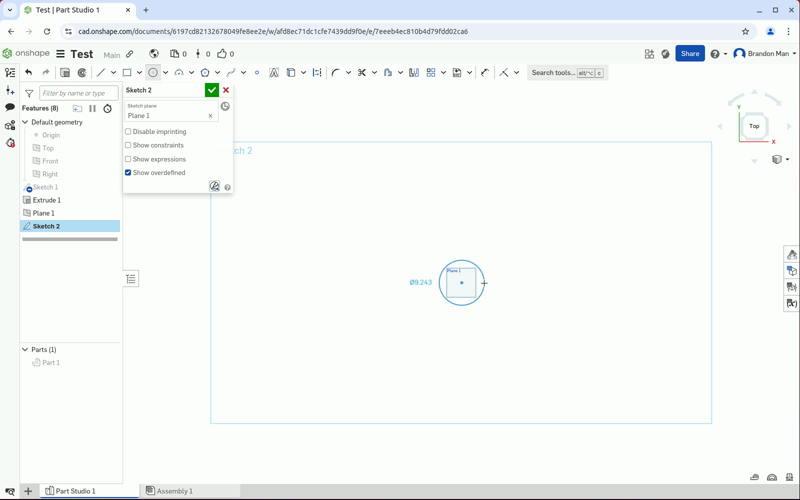
key(esc)
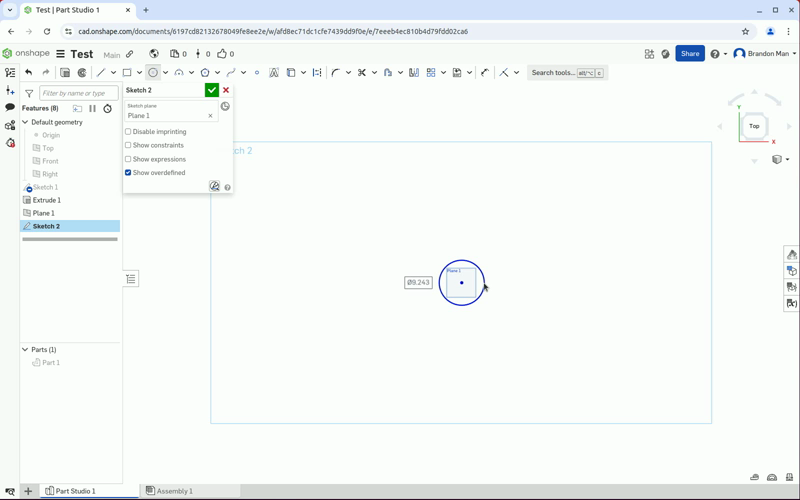
mouse_move(455, 272)
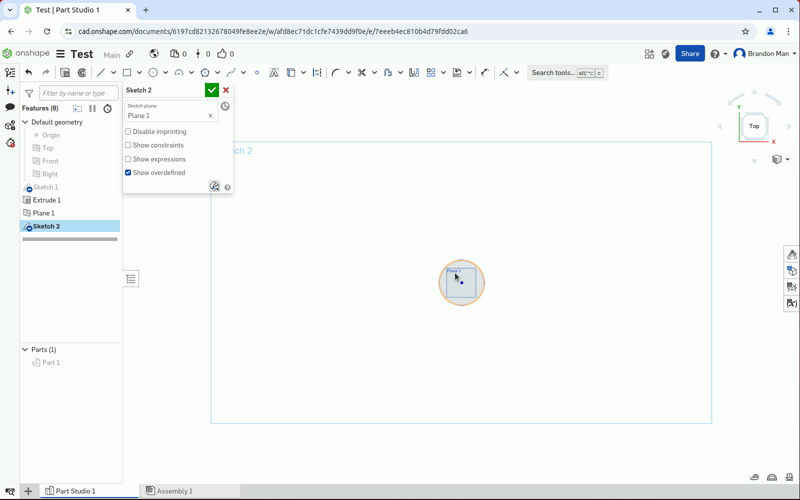
scroll(6)
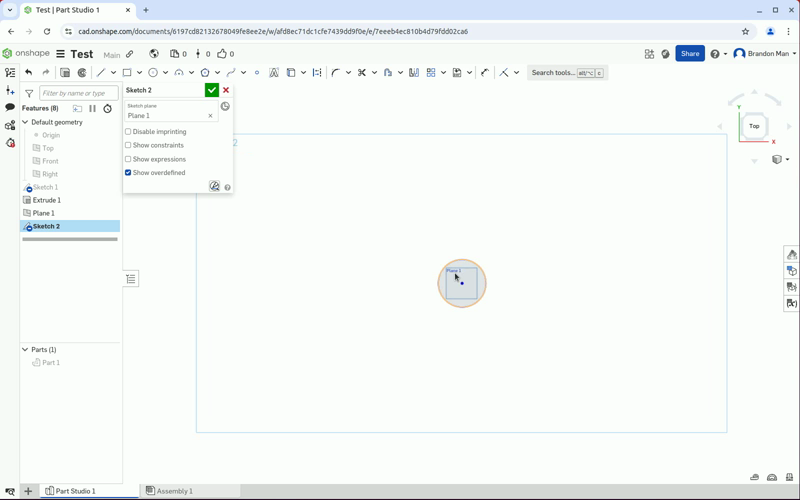
scroll(6)
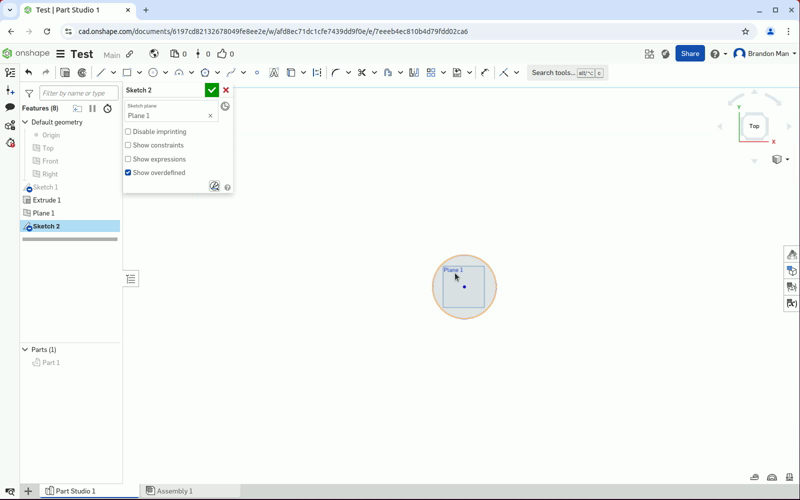
scroll(6)
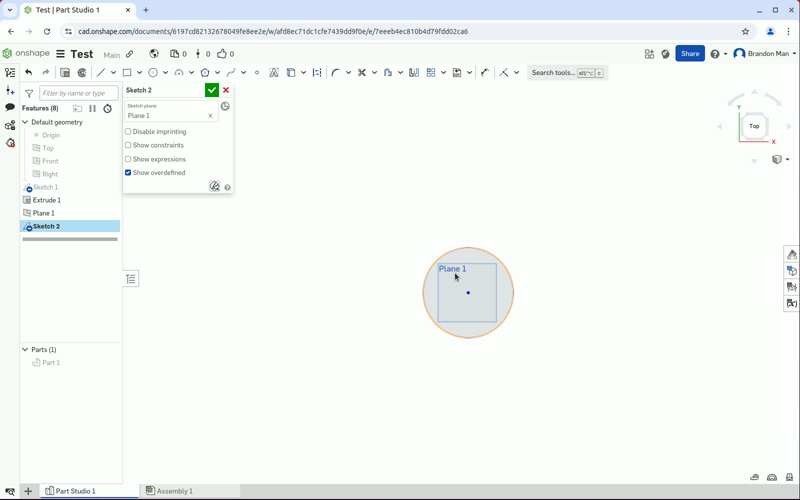
scroll(6)
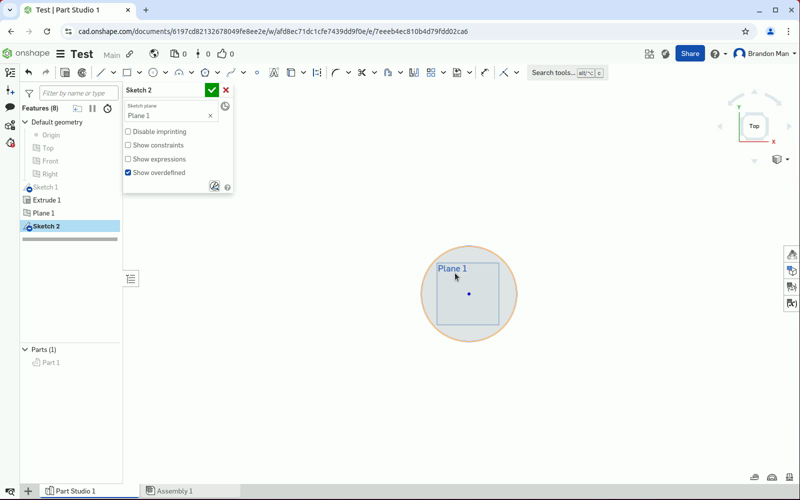
scroll(6)
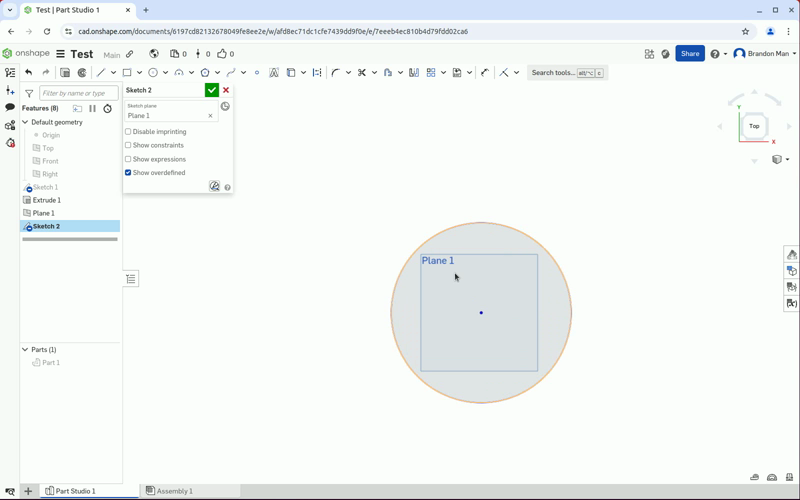
scroll(6)
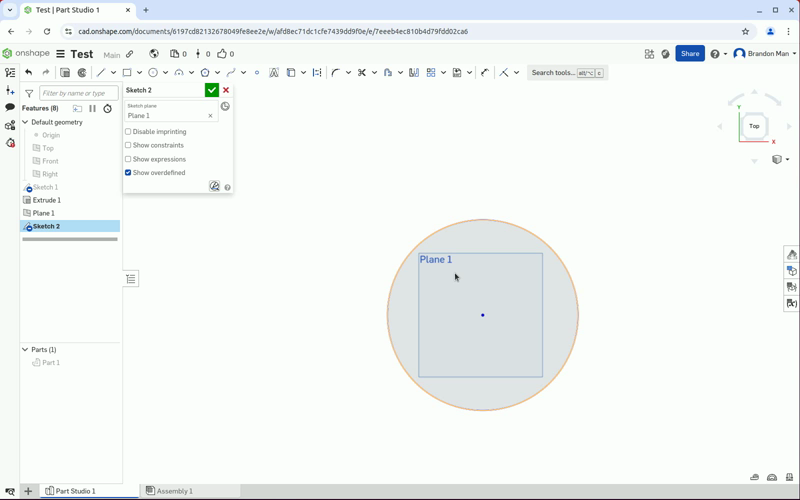
scroll(6)
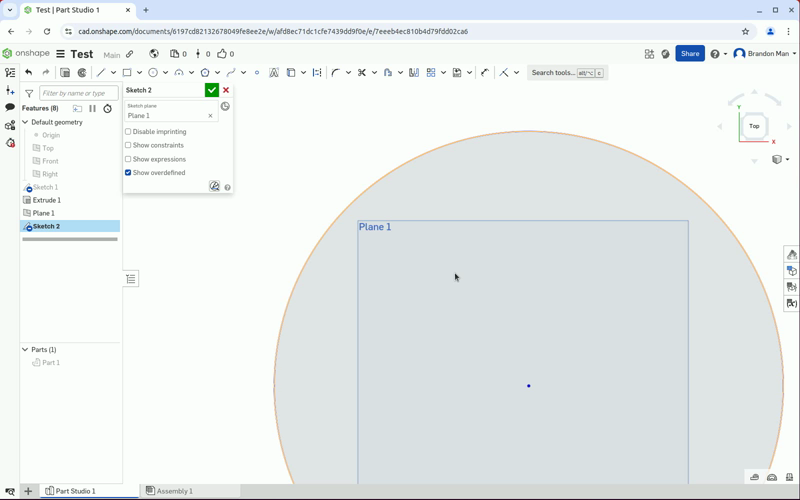
click(455, 272)
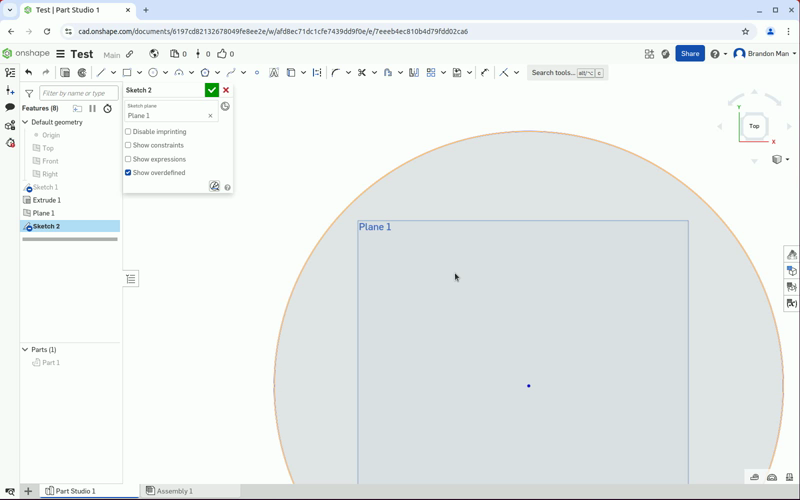
scroll(-6)
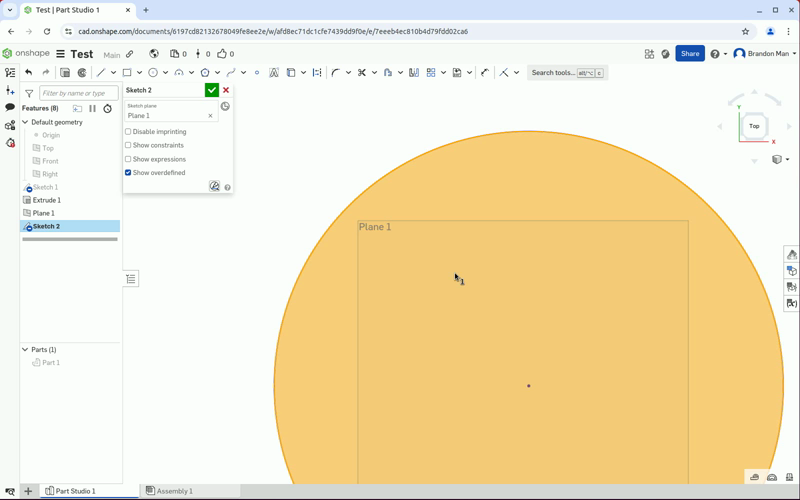
scroll(-6)
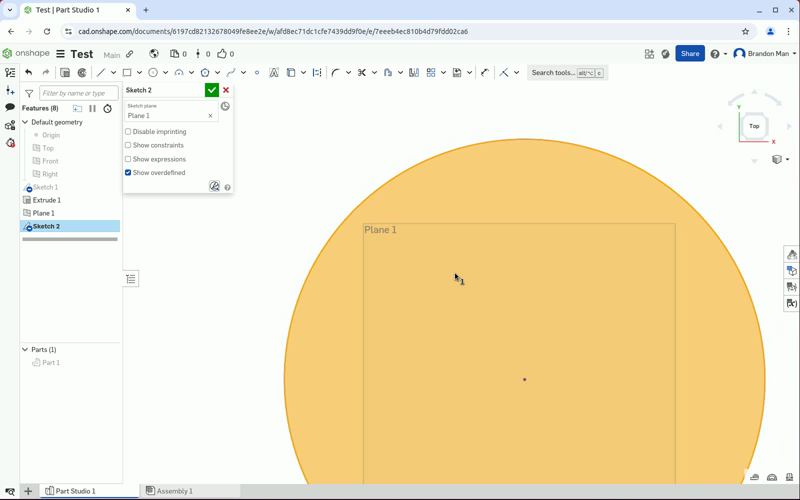
scroll(-6)
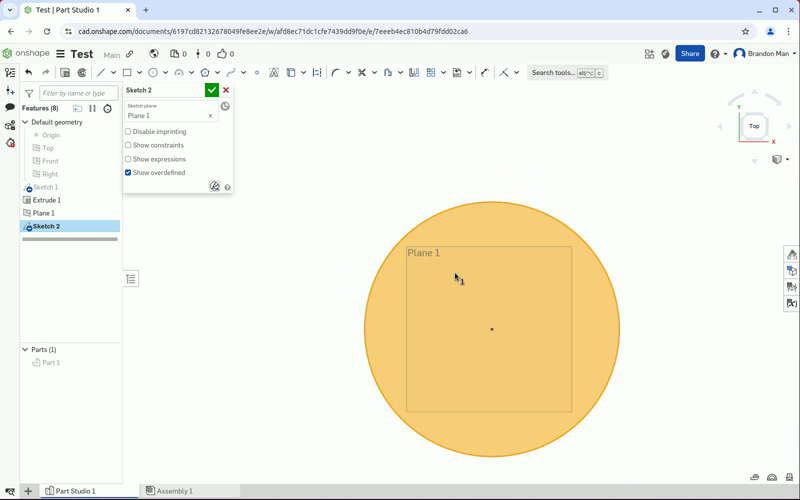
scroll(-6)
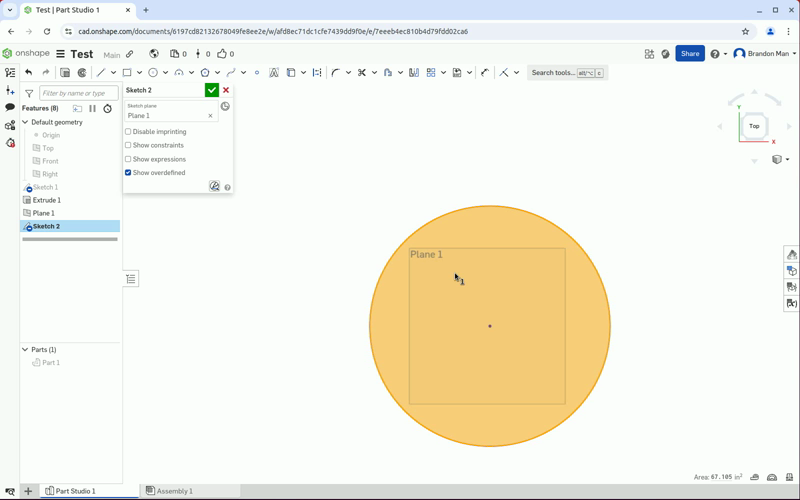
scroll(-6)
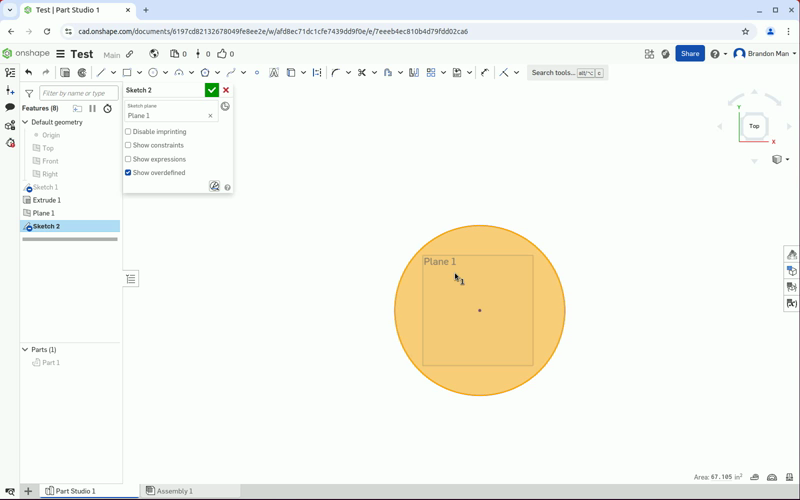
scroll(-6)
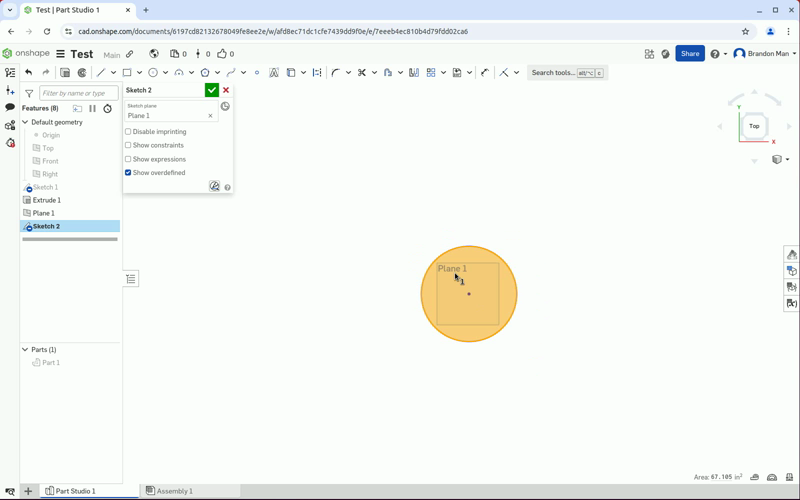
scroll(-6)
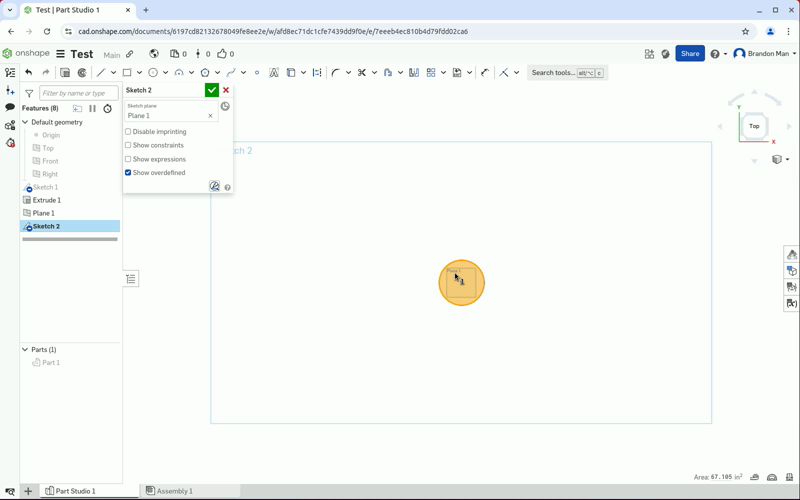
mouse_move(73, 352)
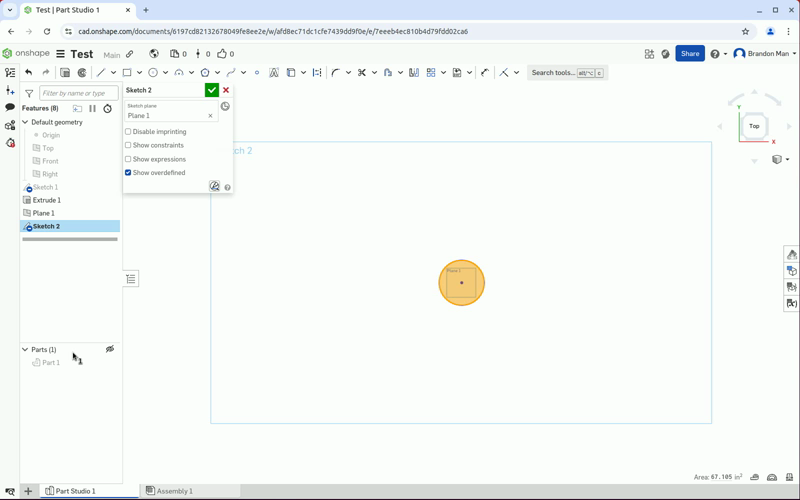
key(shift+y)
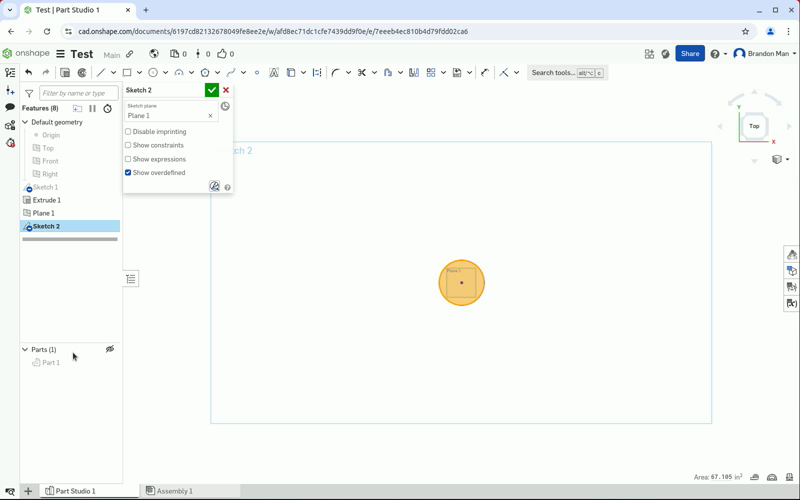
key(shift+e)
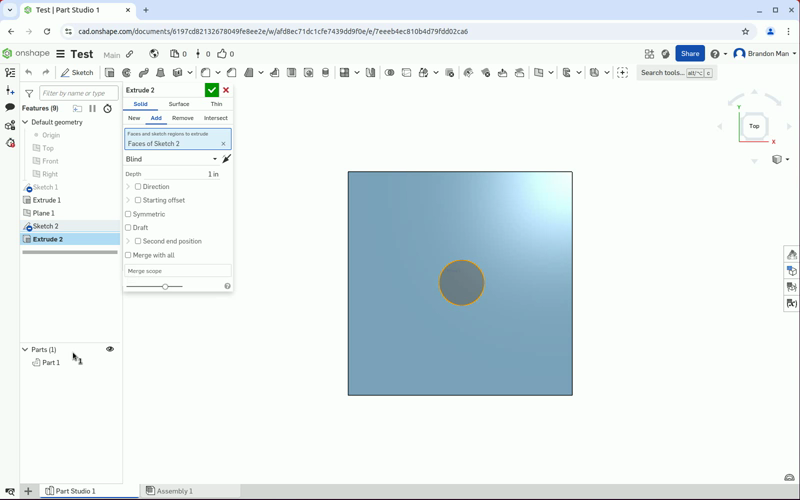
mouse_move(143, 106)
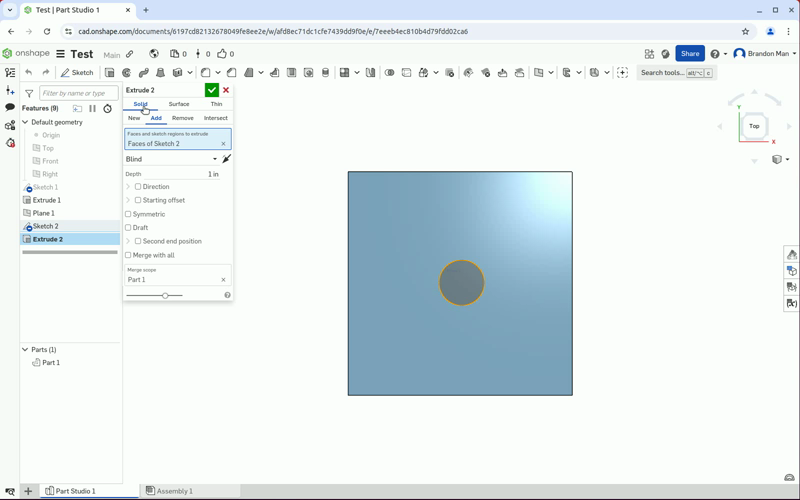
click(143, 106)
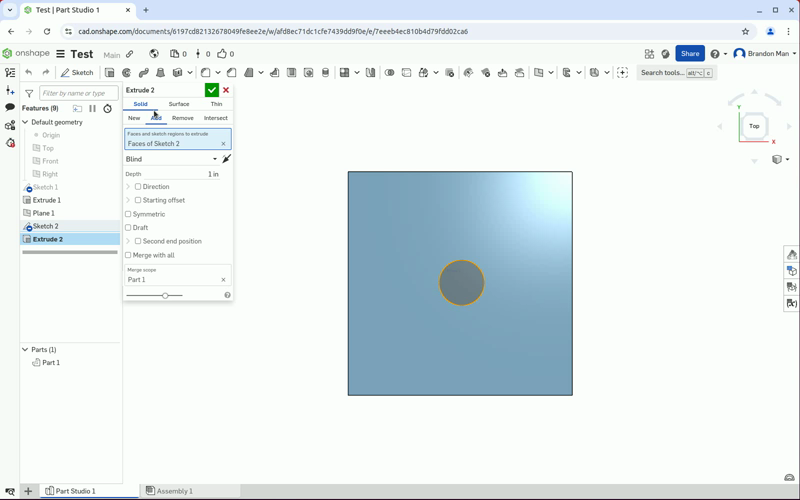
mouse_move(186, 120)
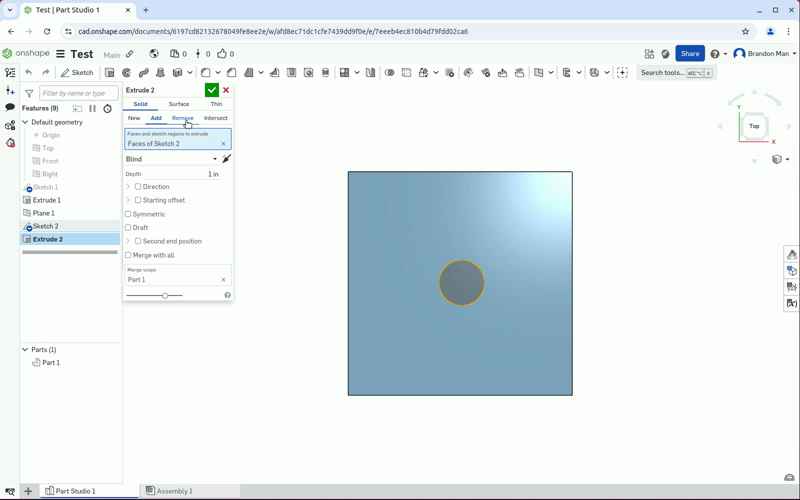
click(186, 120)
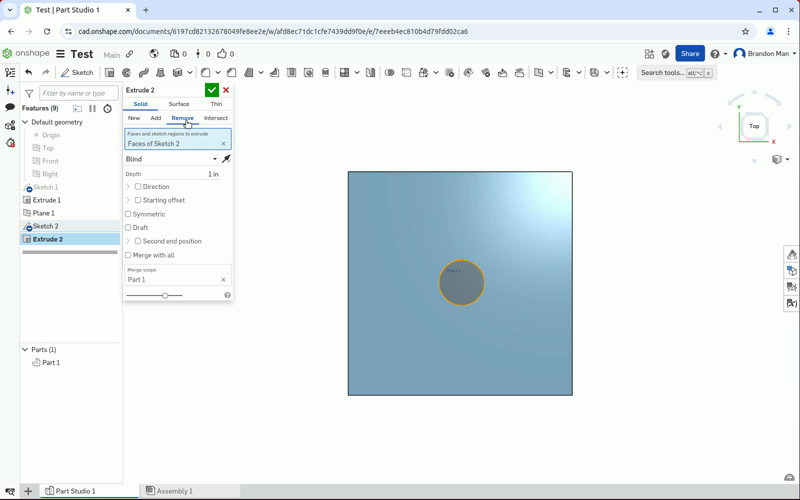
key(tab, 4)
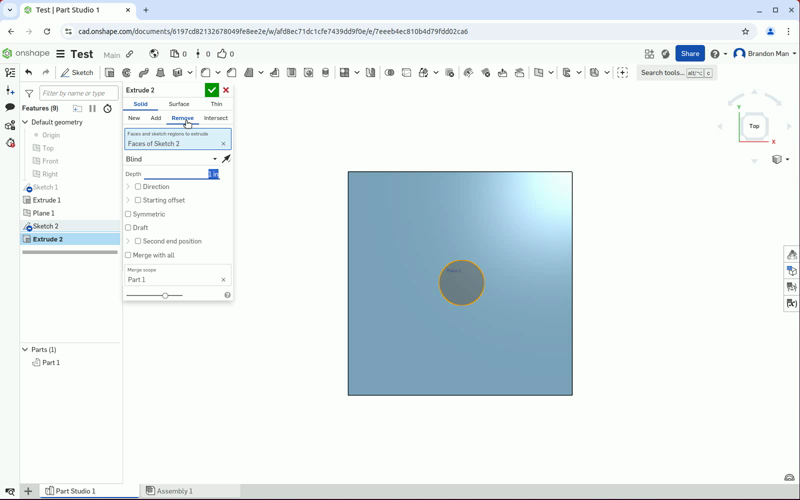
text(14.924)
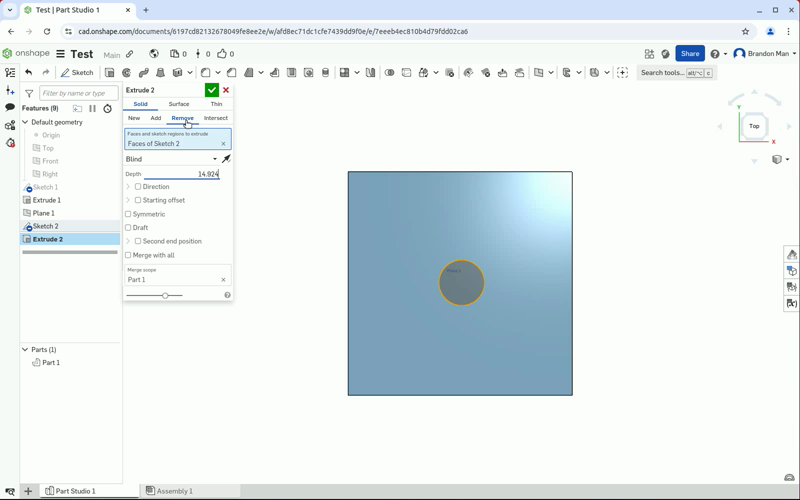
key(tab, 6)
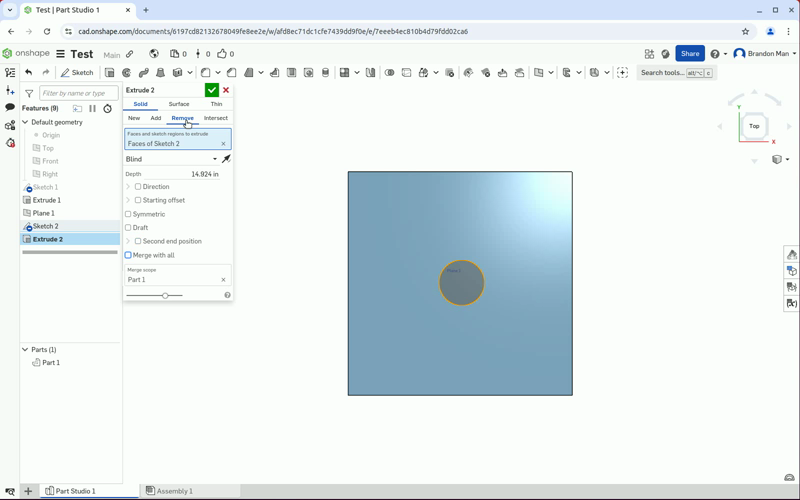
key(space)
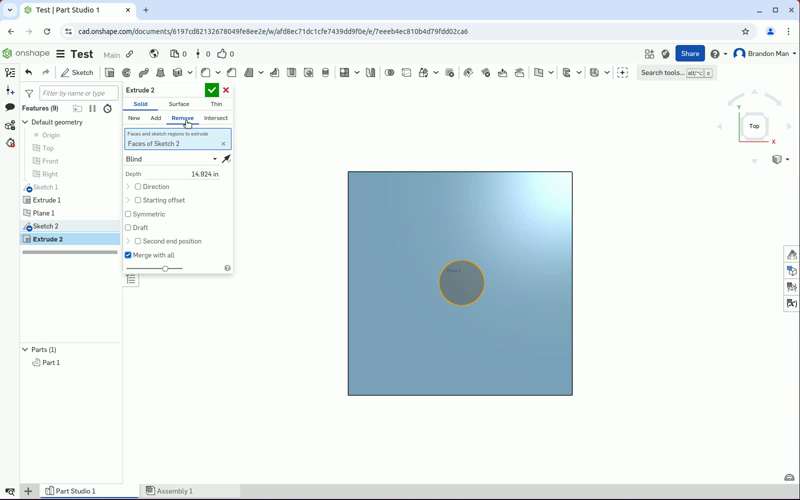
key(enter)
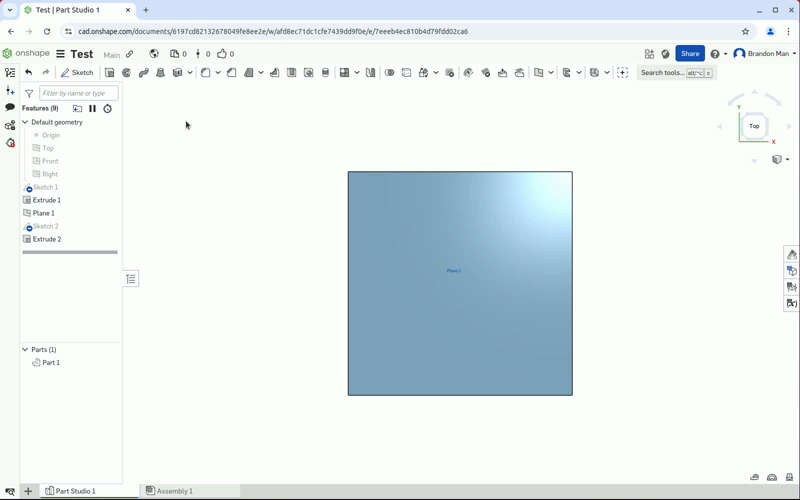
key(shift+h)
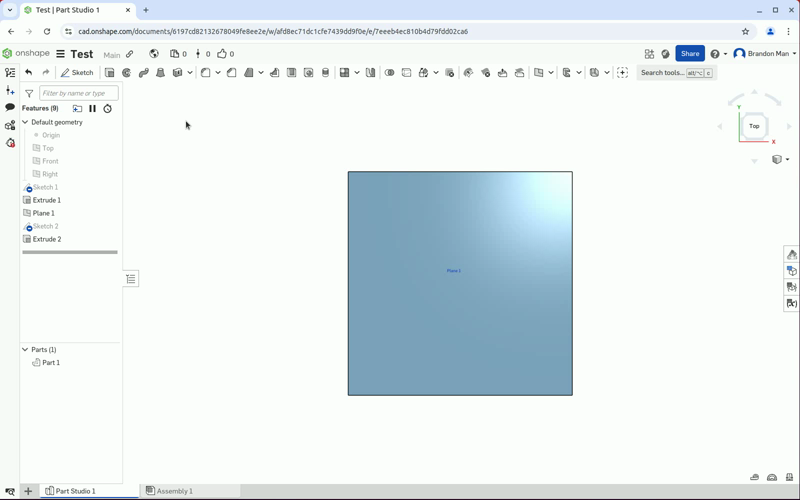
key(shift+h)
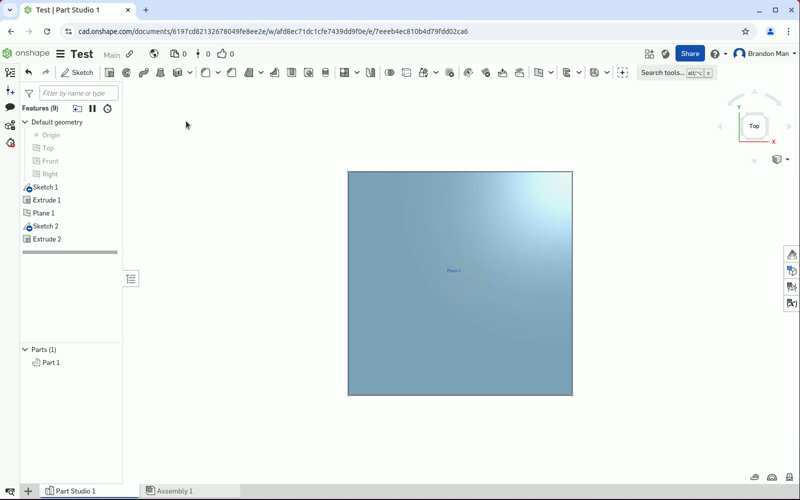
key(shift+7)
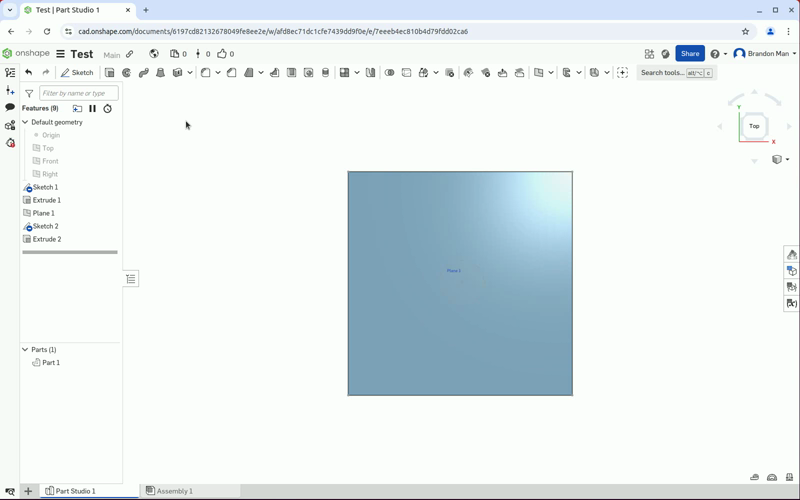
key(up, 3)
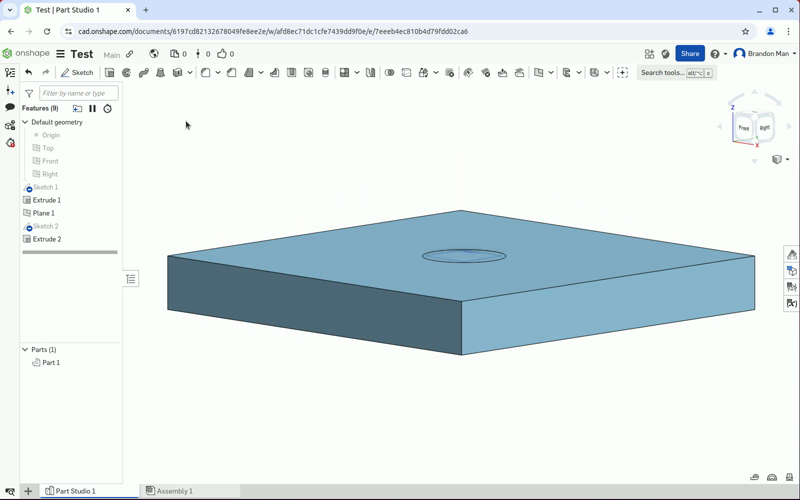
key(left, 3)
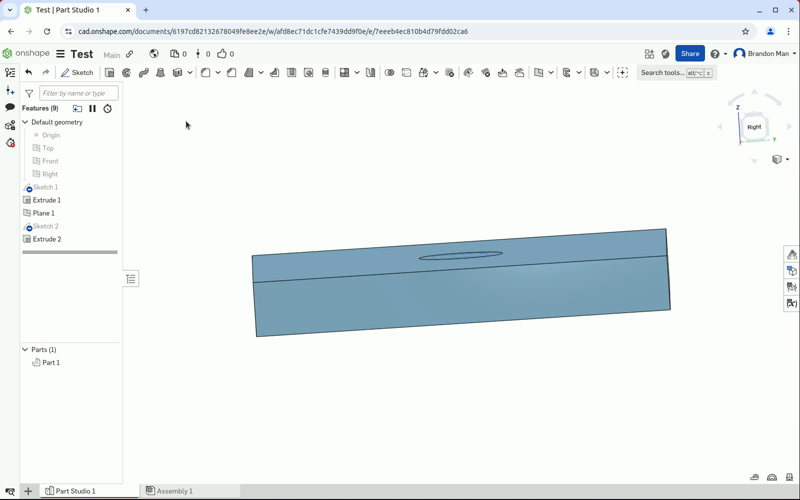
key(right, 3)
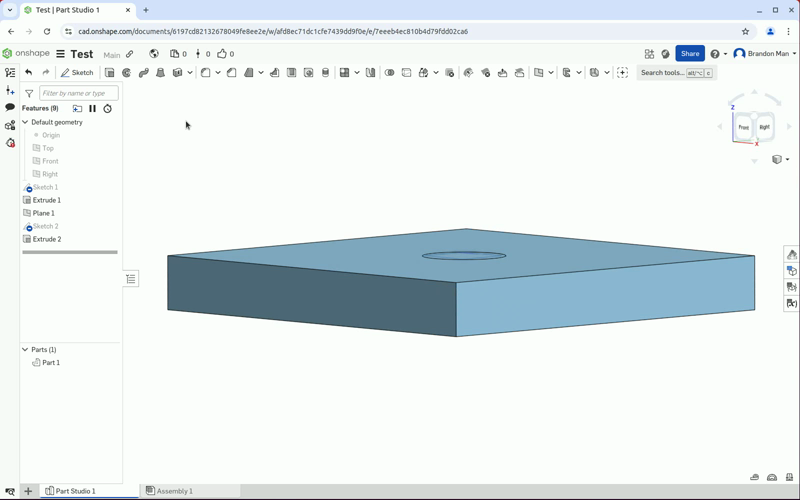
key(down, 3)
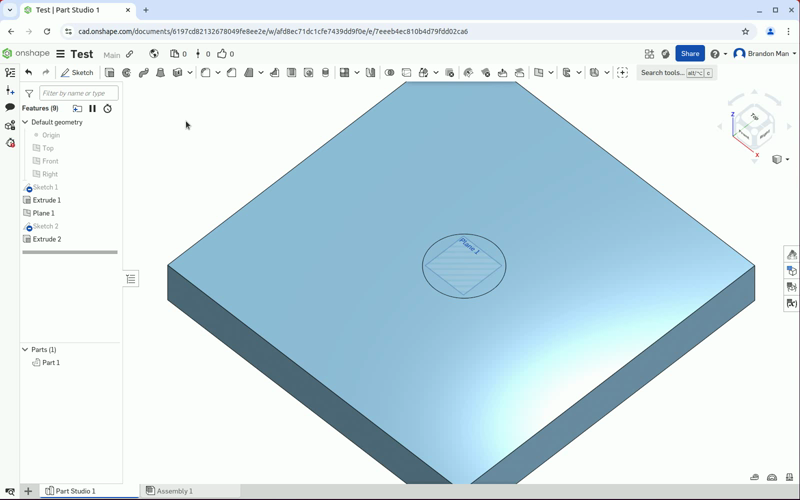
mouse_move(73, 189)
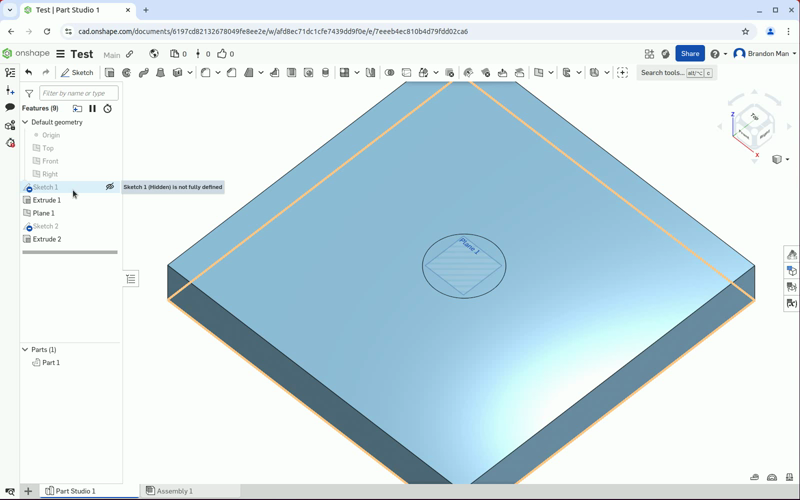
click(73, 189)